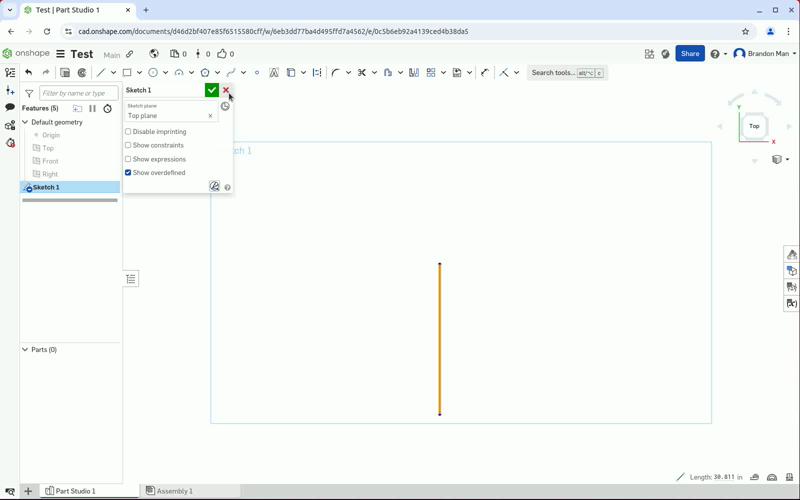
key(shift+h)
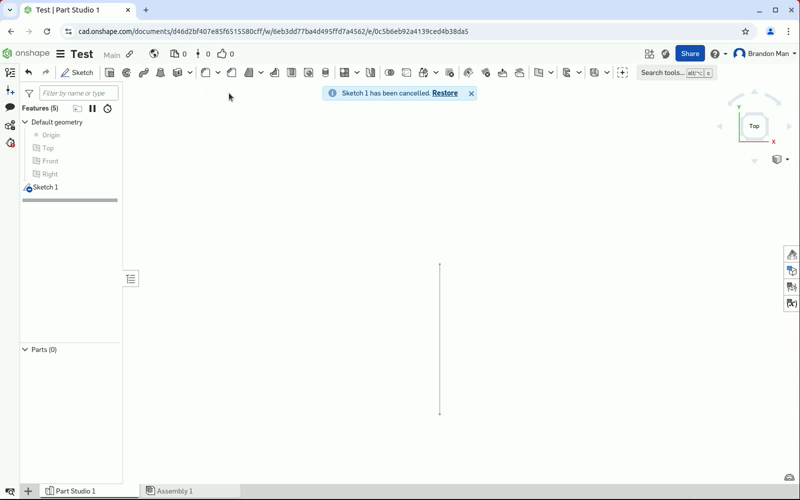
key(shift+s)
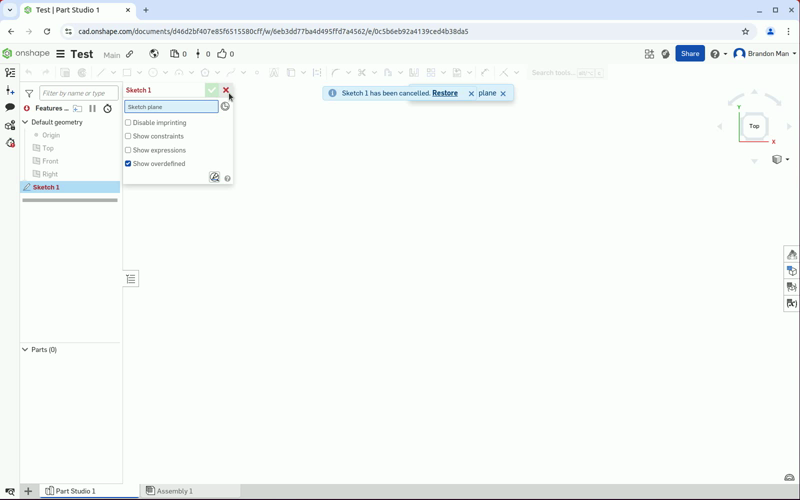
mouse_move(73, 150)
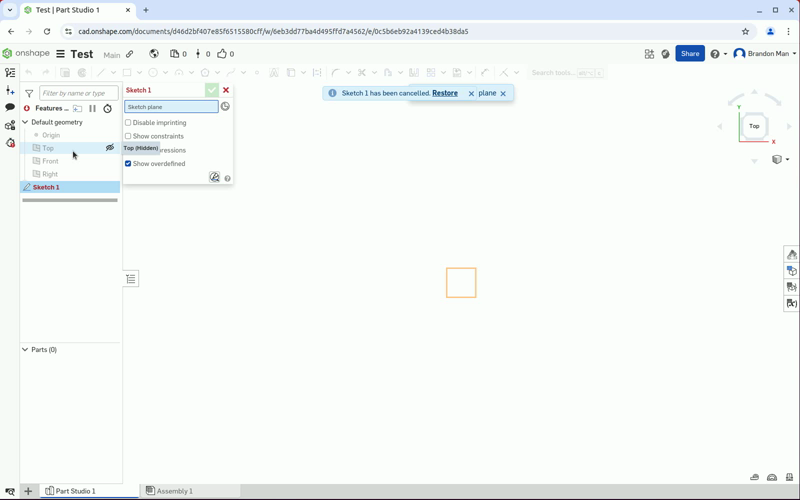
click(73, 150)
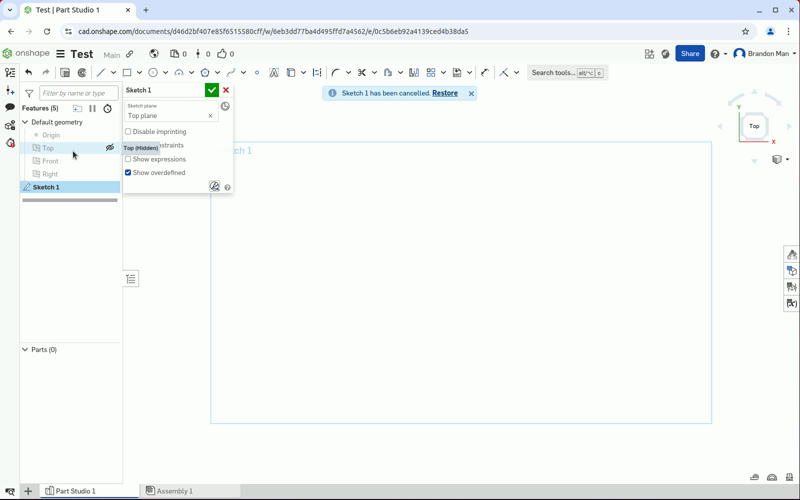
mouse_move(73, 352)
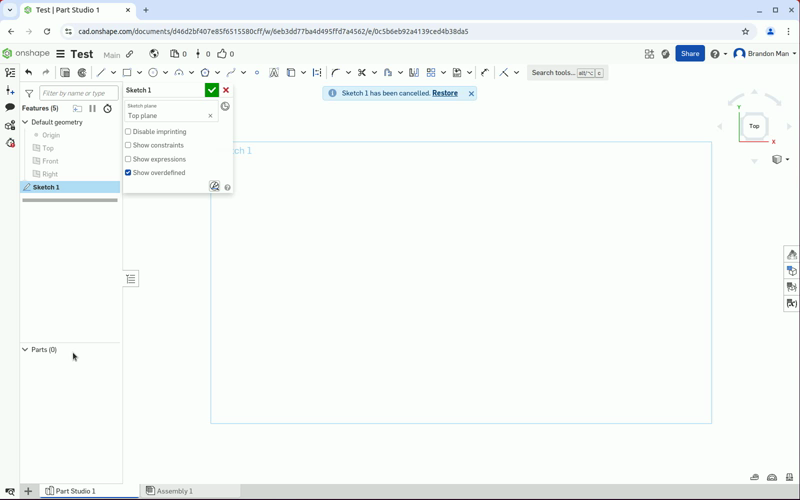
key(y)
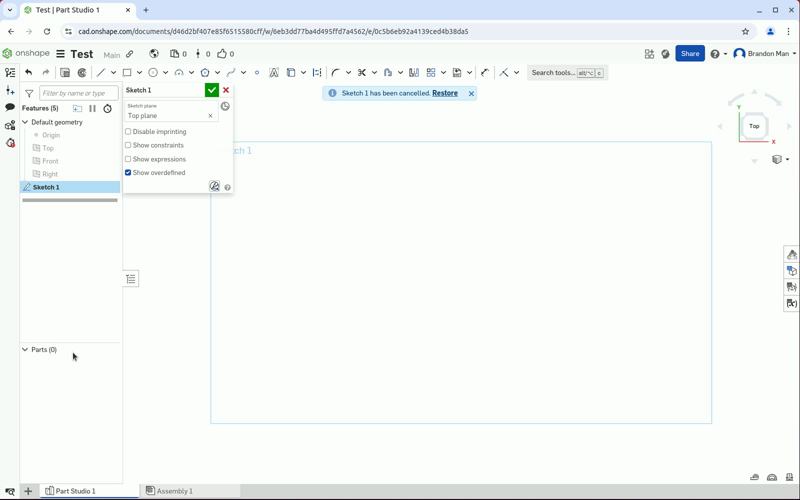
key(l)
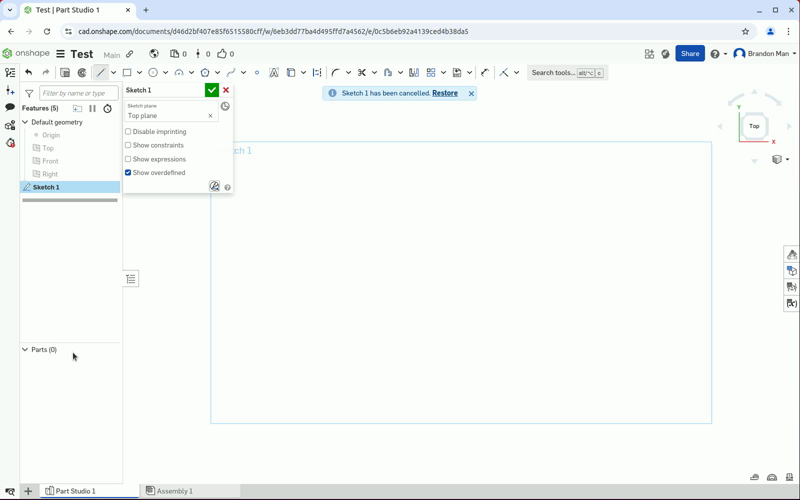
key_down(shift)
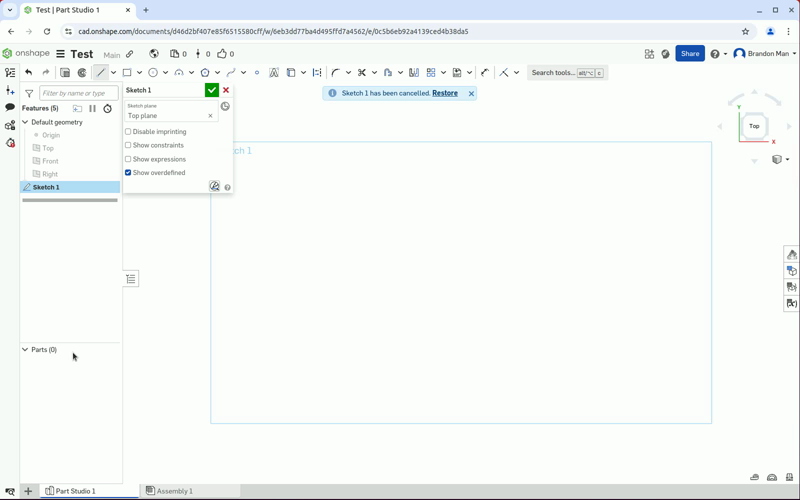
mouse_move(460, 282)
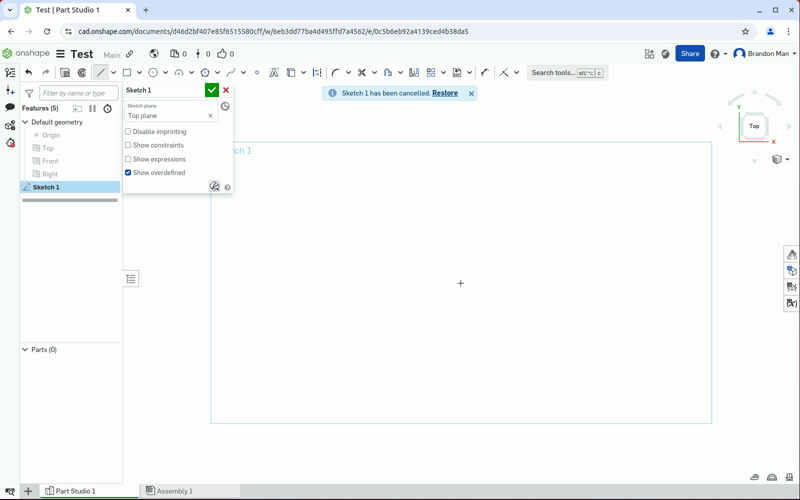
click(460, 282)
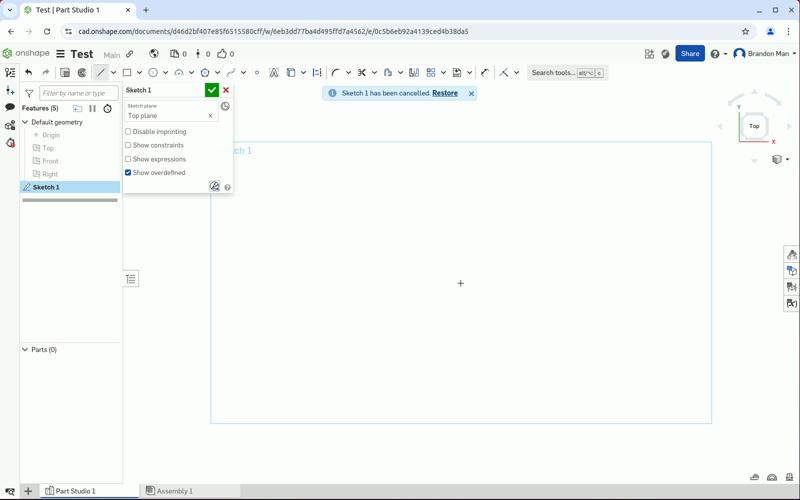
key_up(shift)
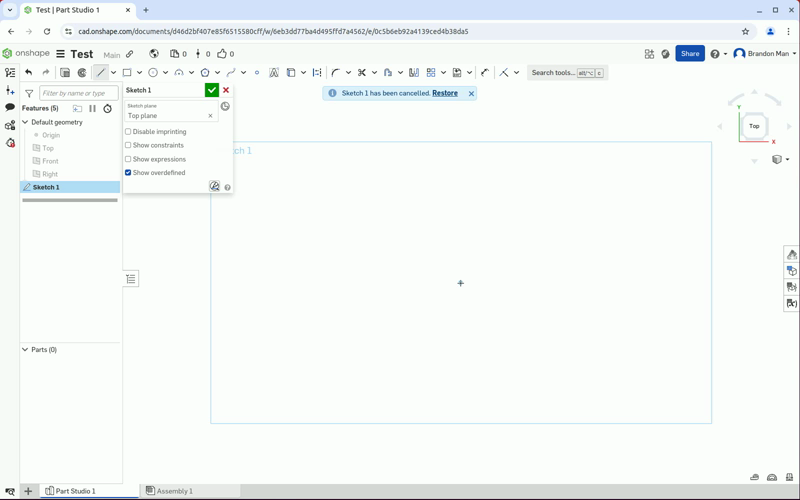
key_down(shift)
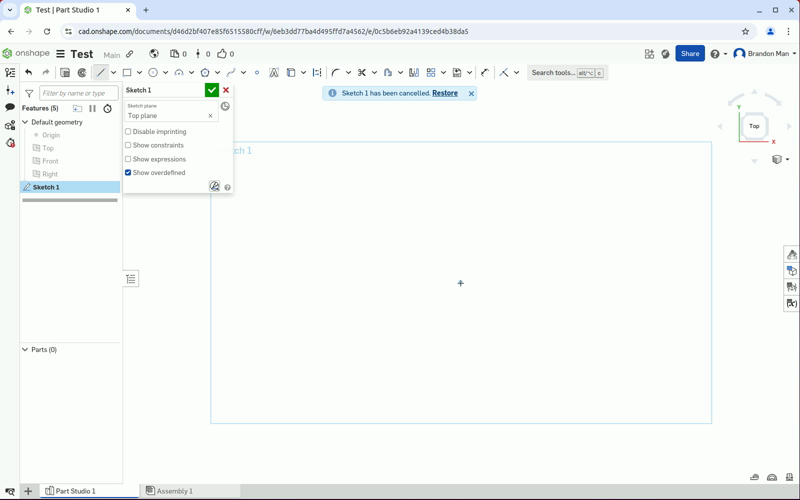
mouse_move(573, 282)
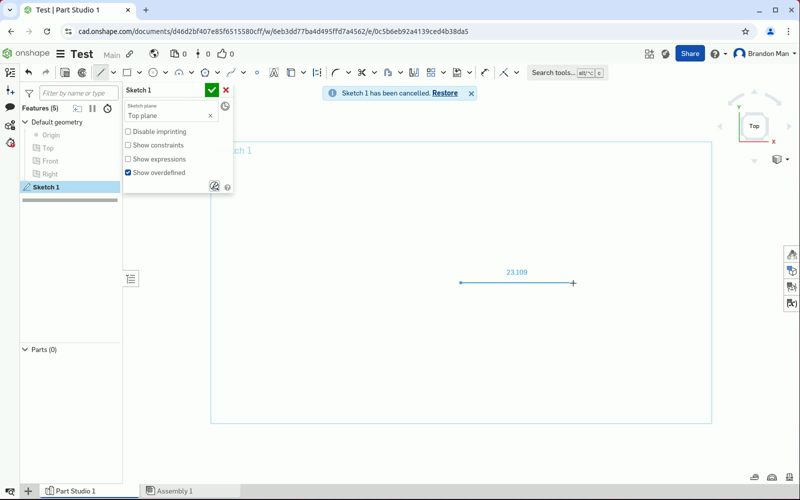
click(573, 282)
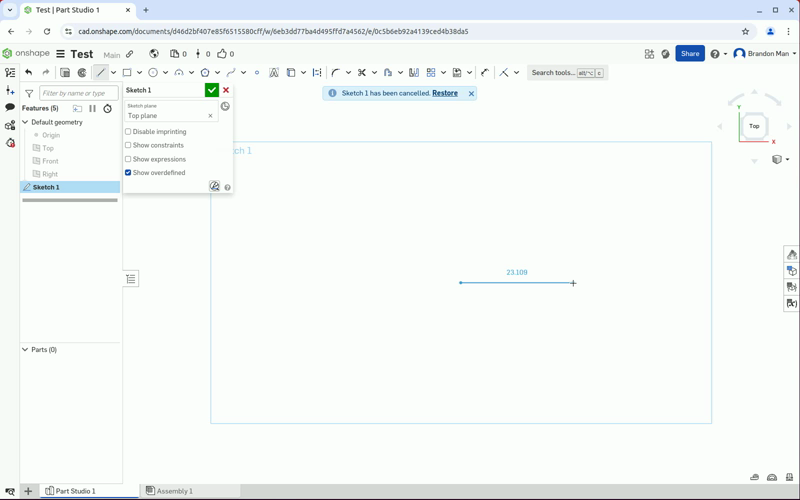
key_up(shift)
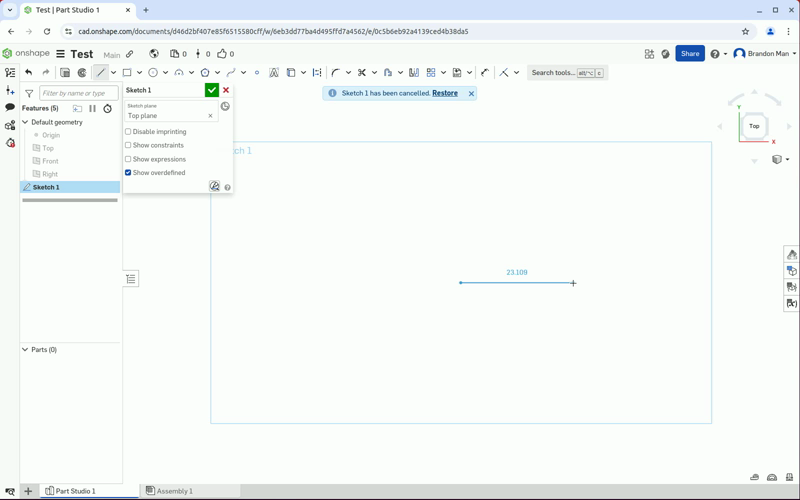
key_down(shift)
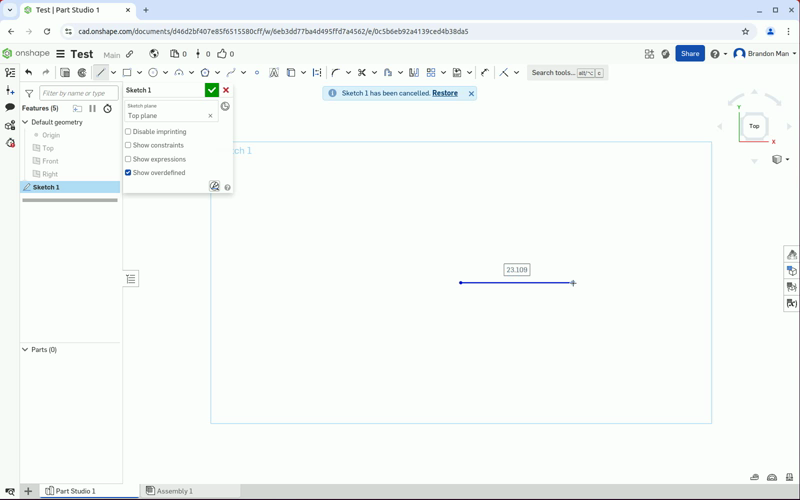
mouse_move(573, 192)
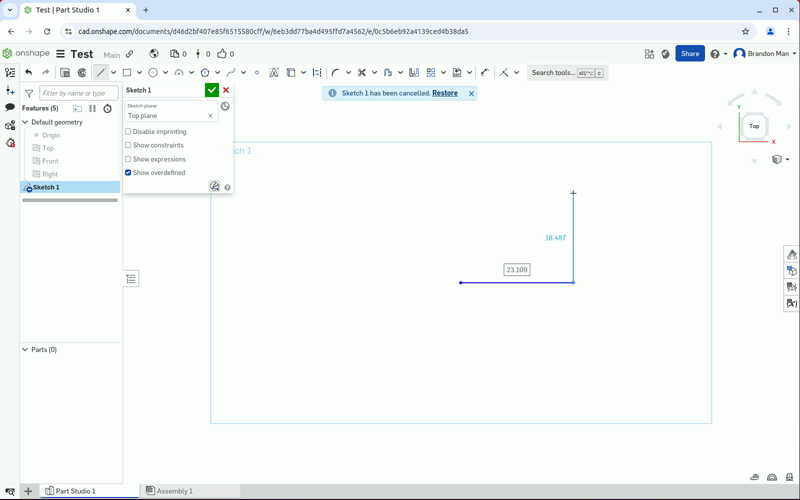
click(573, 192)
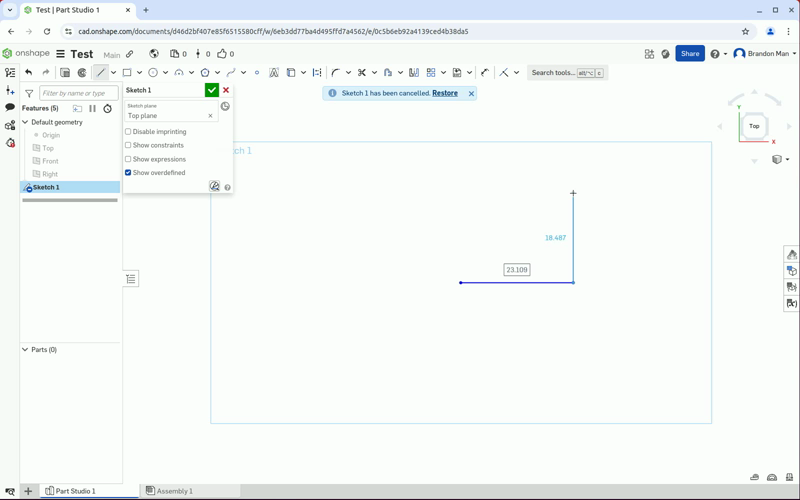
key_up(shift)
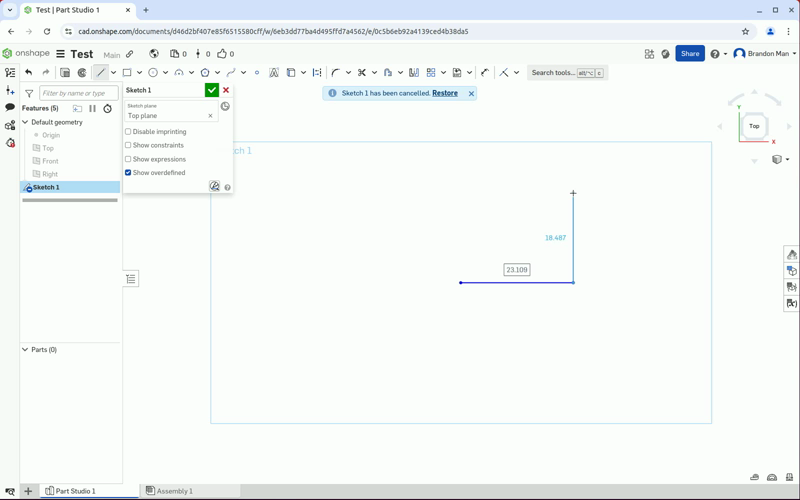
key_down(shift)
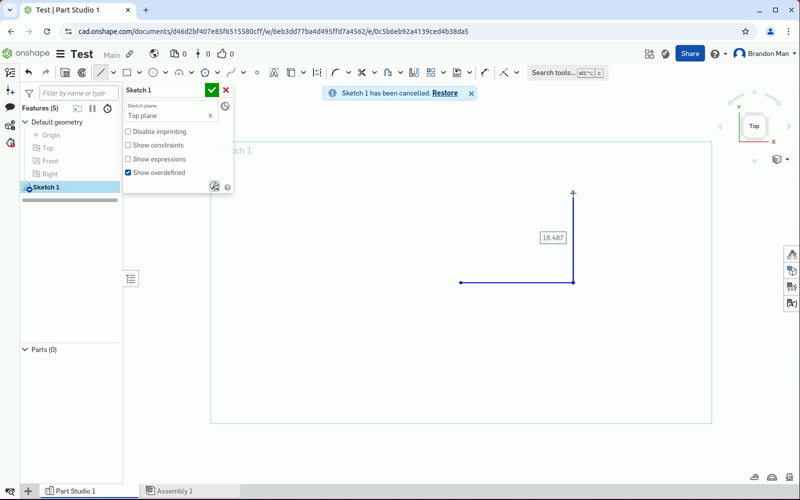
mouse_move(460, 192)
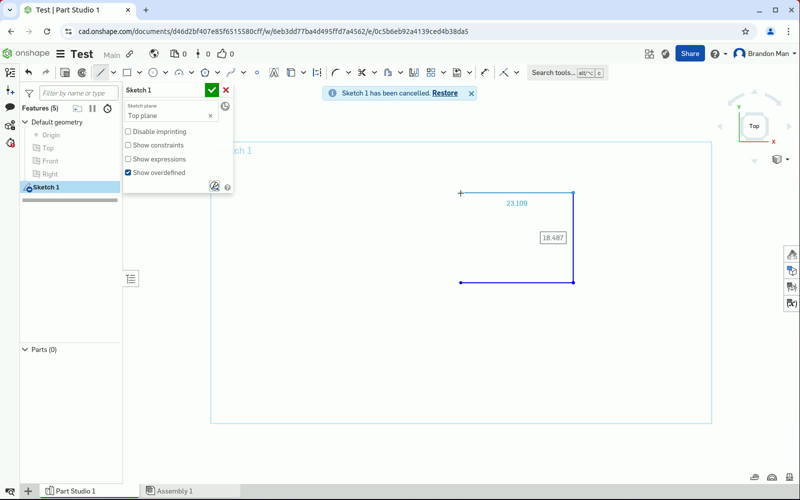
click(460, 192)
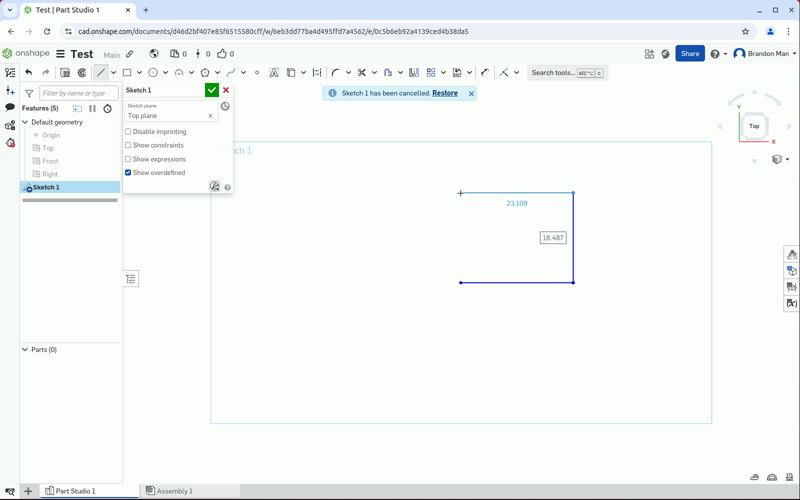
key_up(shift)
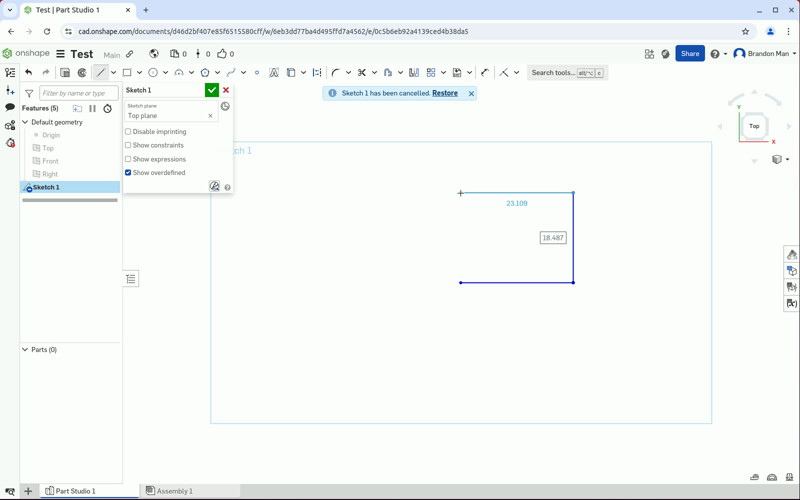
key_down(shift)
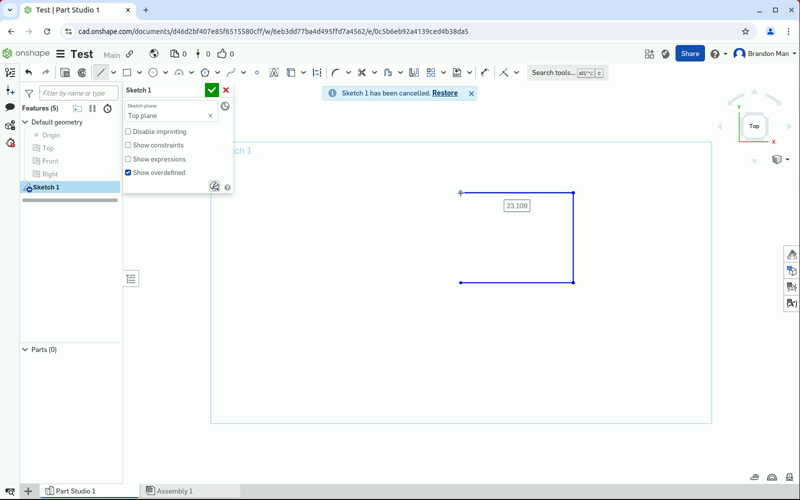
mouse_move(460, 282)
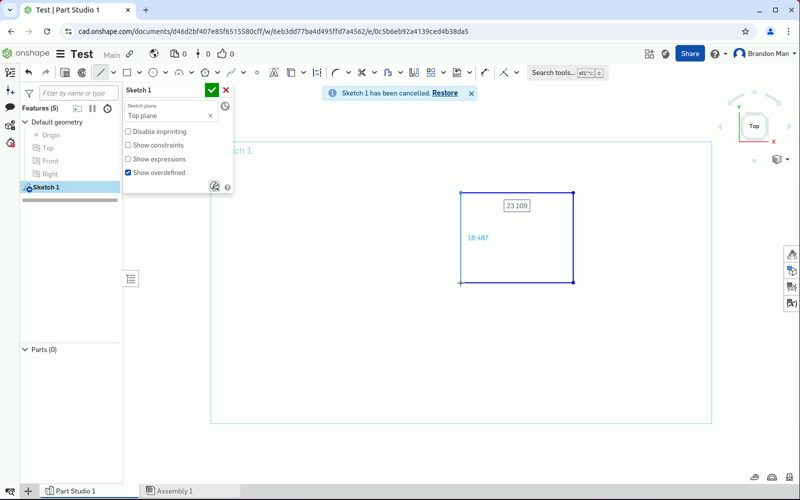
key_up(shift)
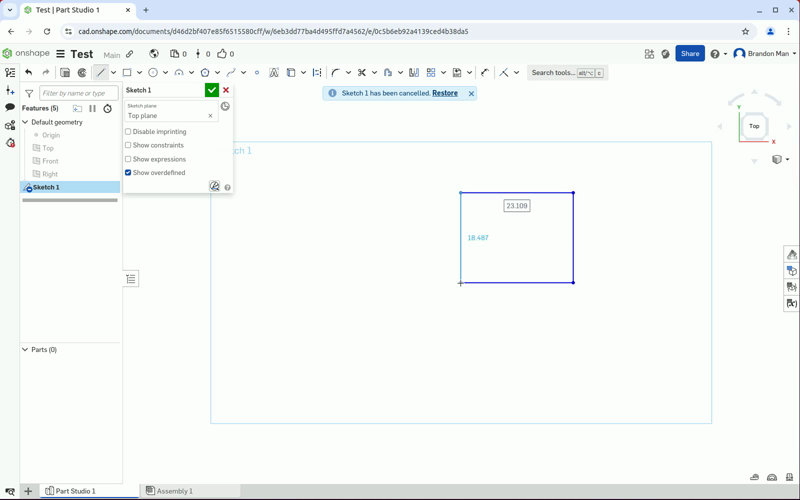
click(460, 282)
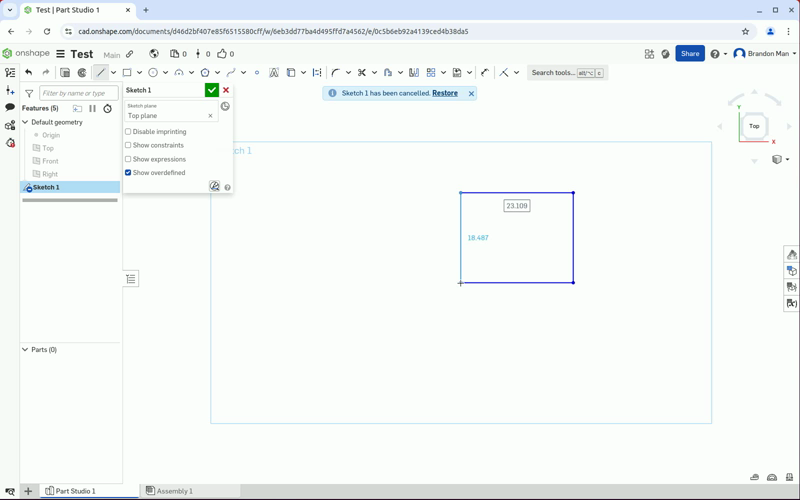
key(esc)
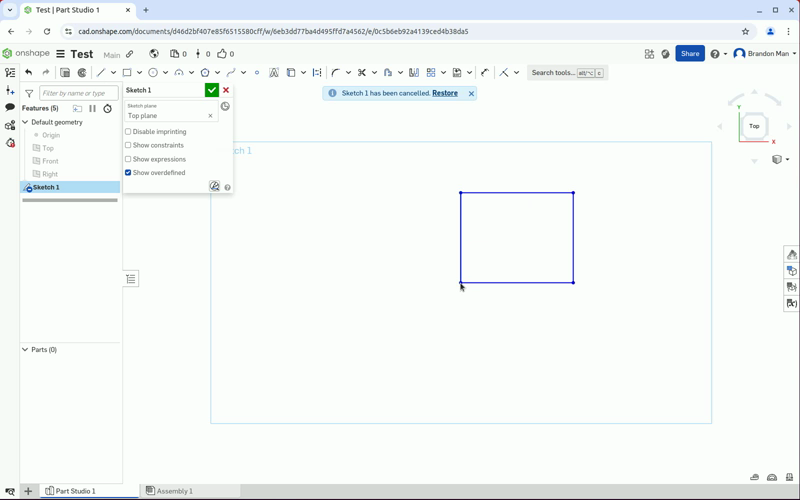
mouse_move(511, 246)
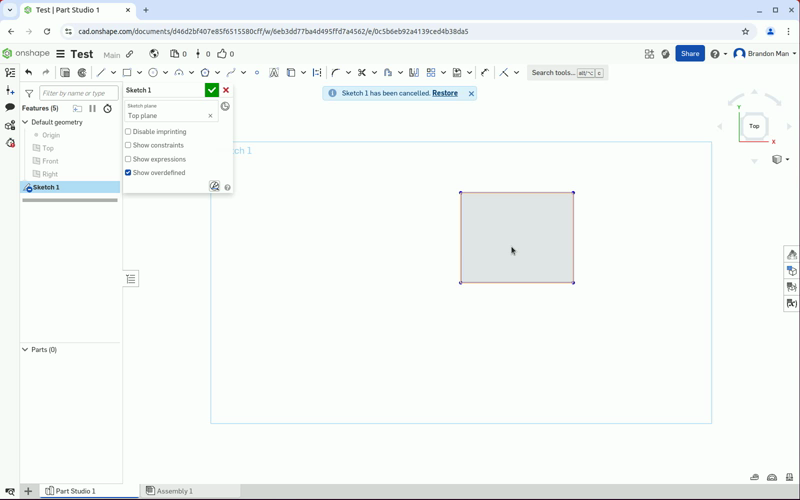
click(511, 246)
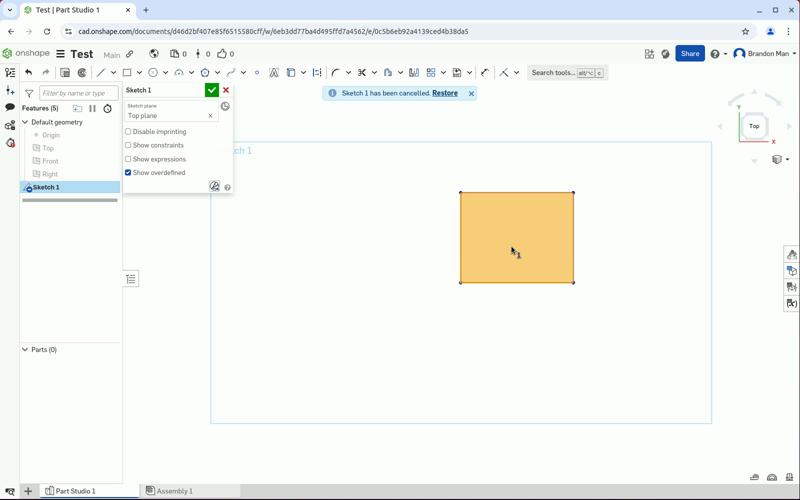
mouse_move(73, 352)
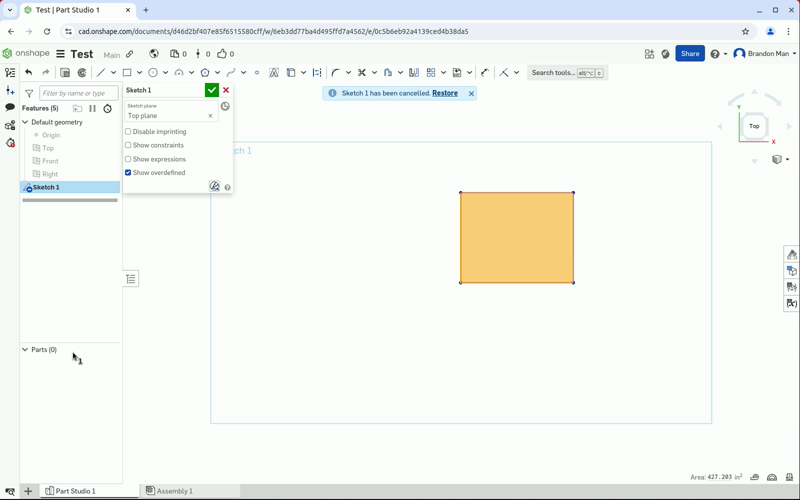
key(shift+y)
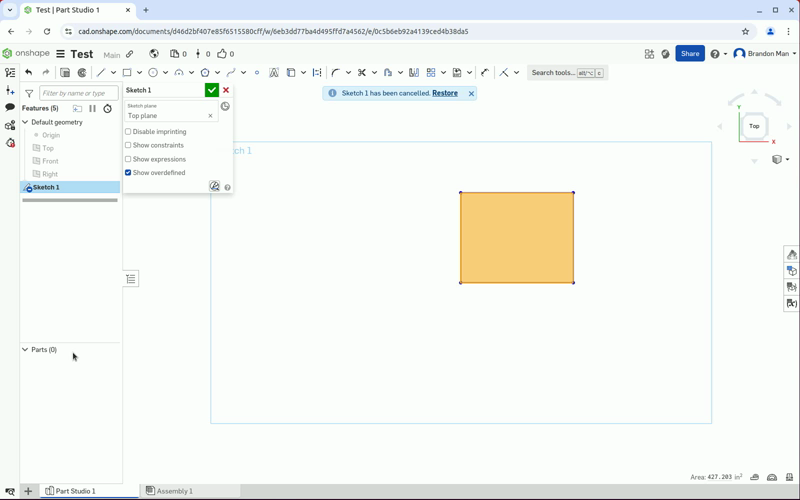
key(shift+e)
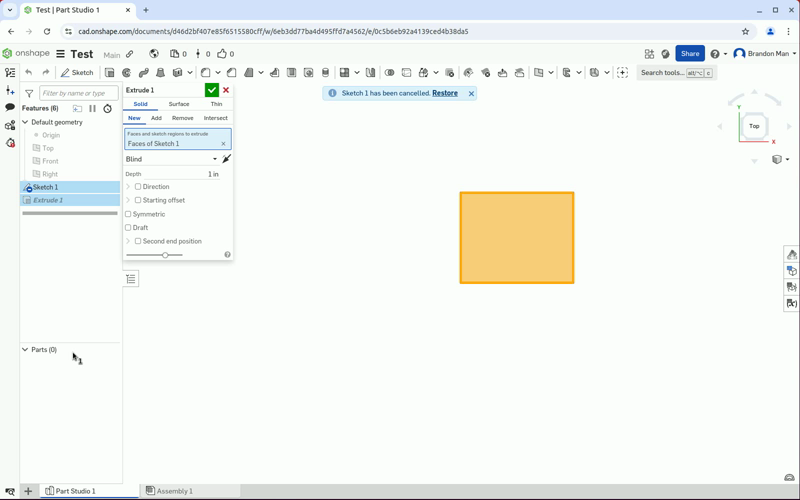
mouse_move(143, 106)
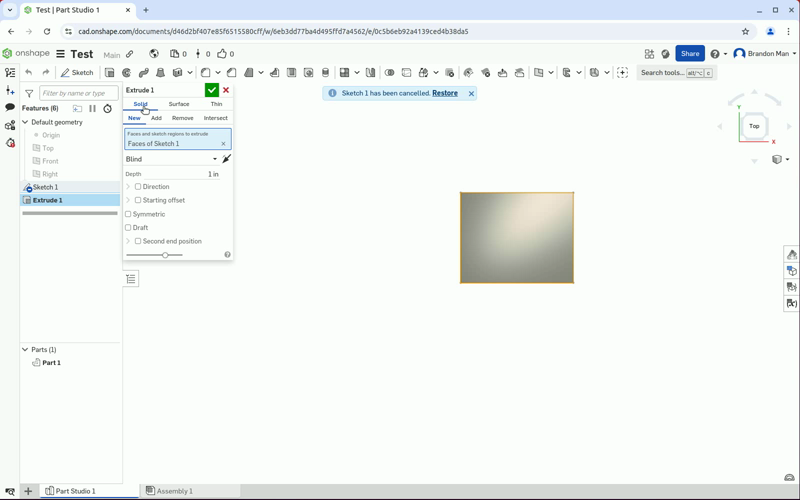
click(143, 106)
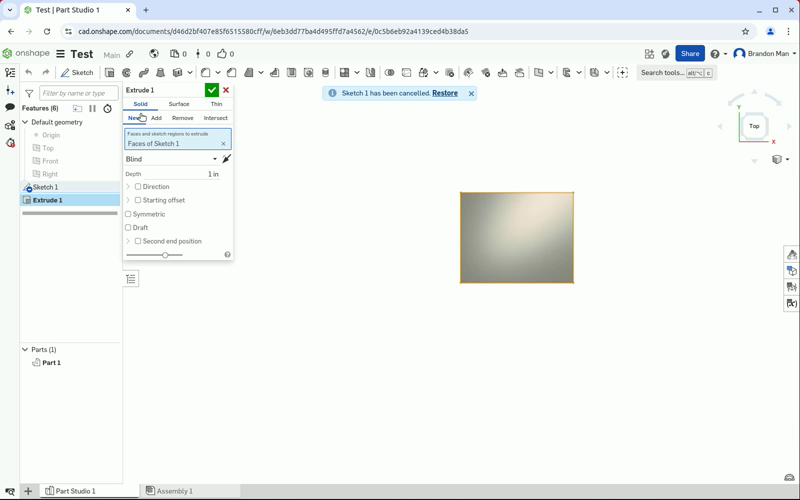
mouse_move(137, 120)
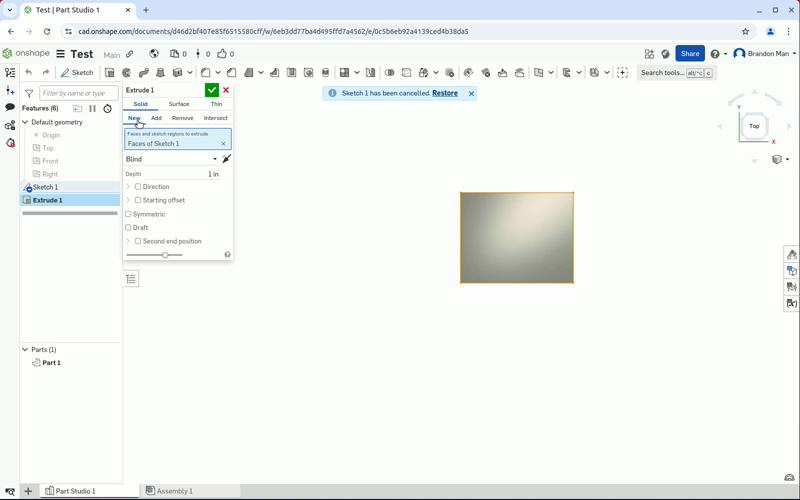
click(137, 120)
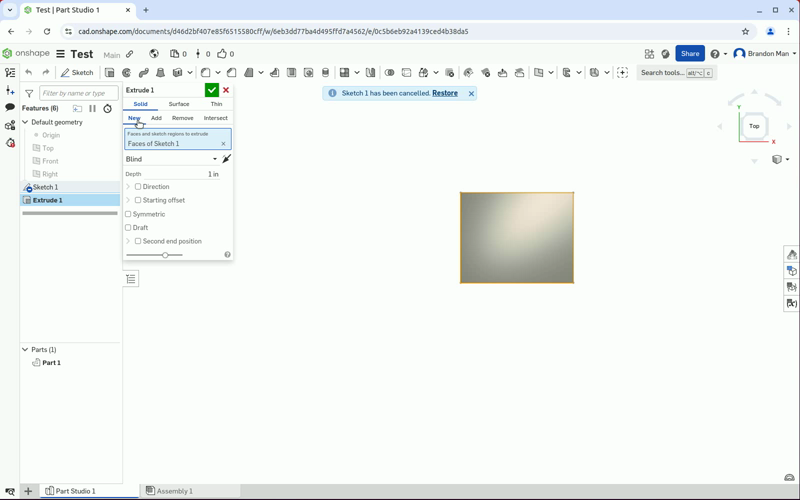
key(tab, 4)
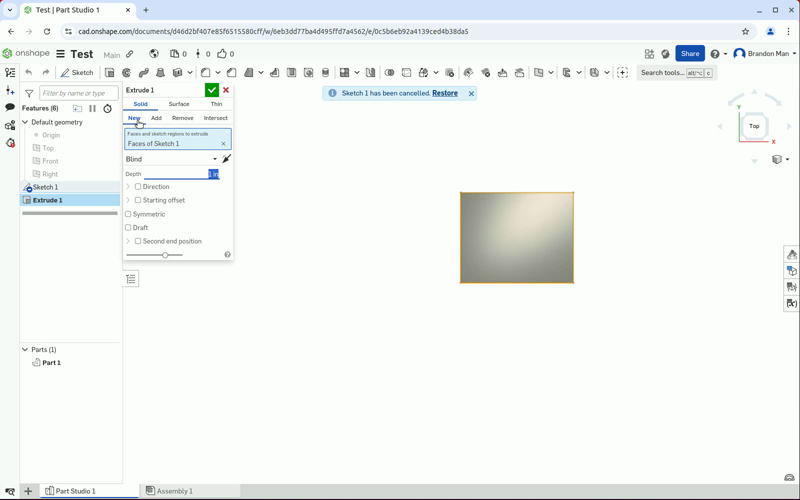
text(9.147)
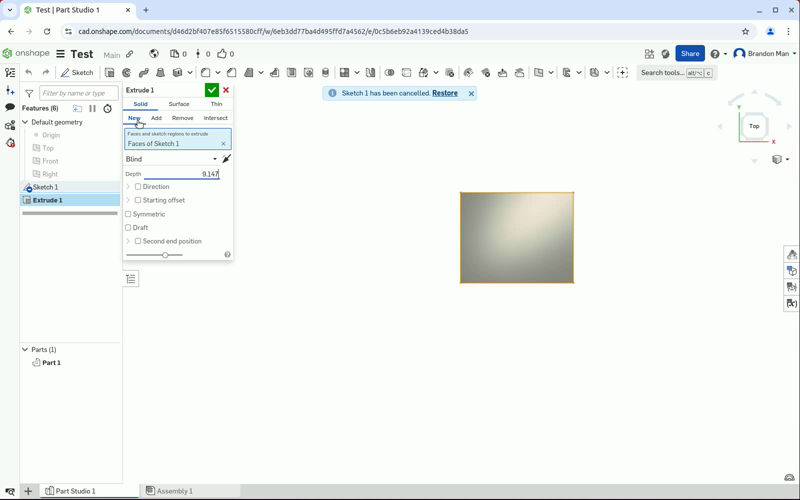
key(enter)
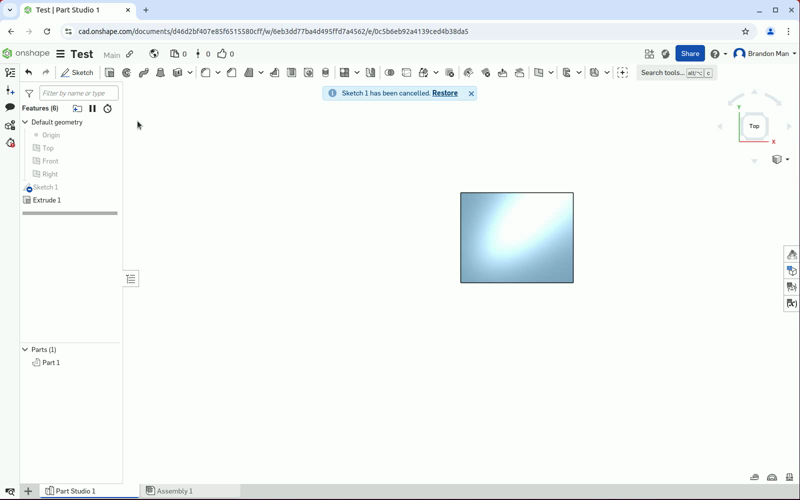
key(shift+h)
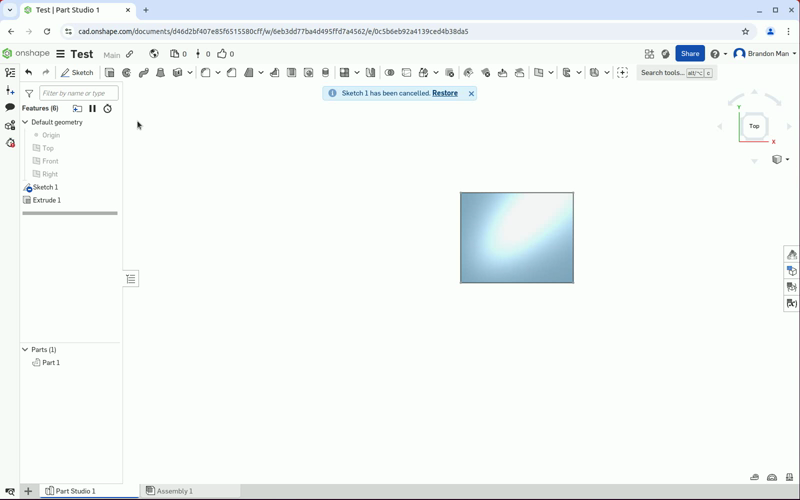
key(shift+h)
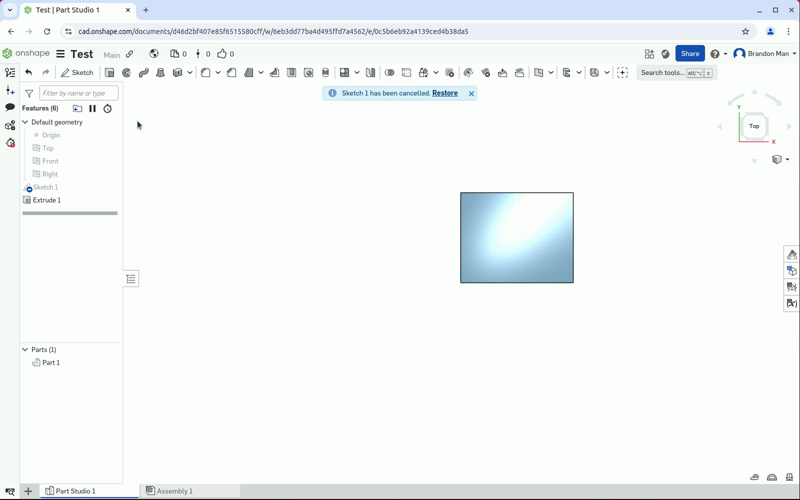
mouse_move(73, 189)
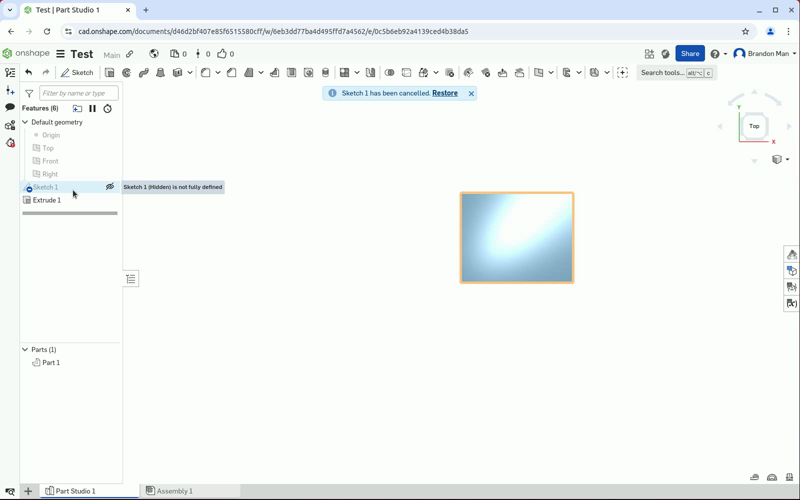
click(73, 189)
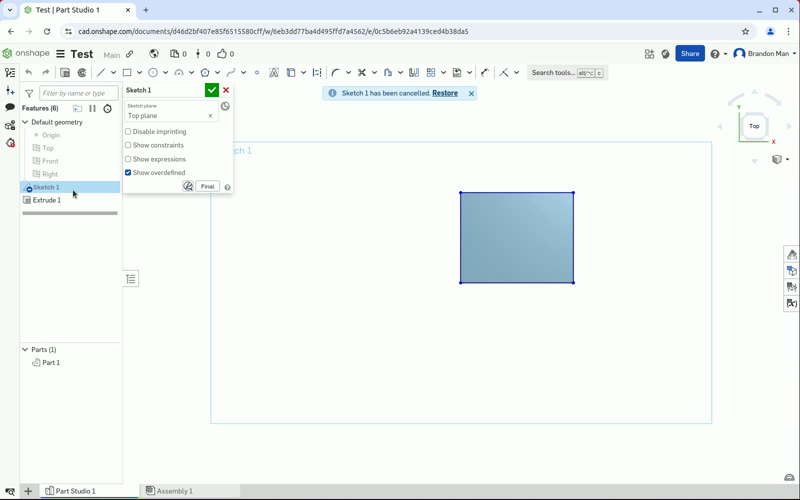
mouse_move(229, 92)
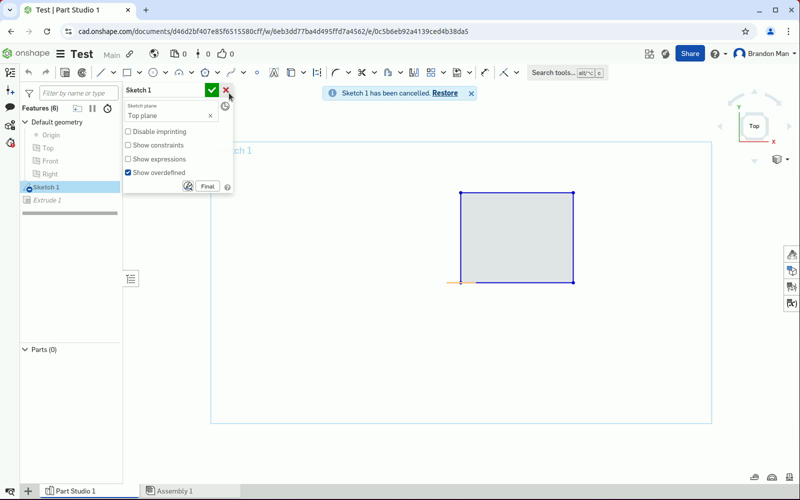
click(229, 92)
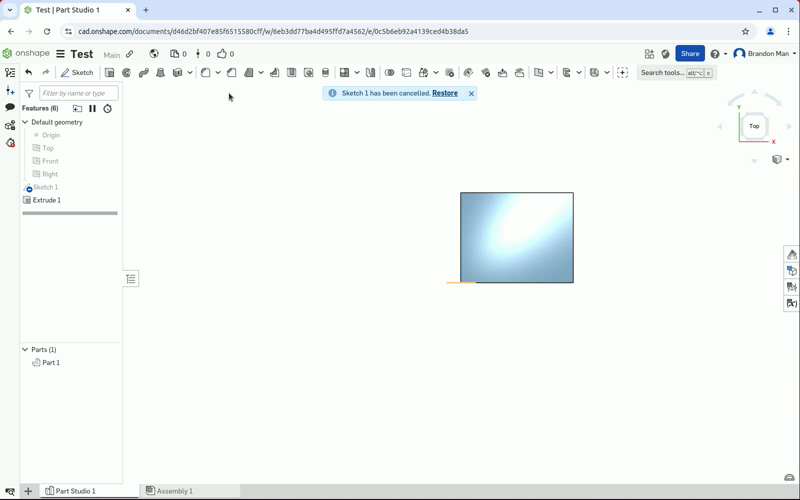
mouse_move(541, 75)
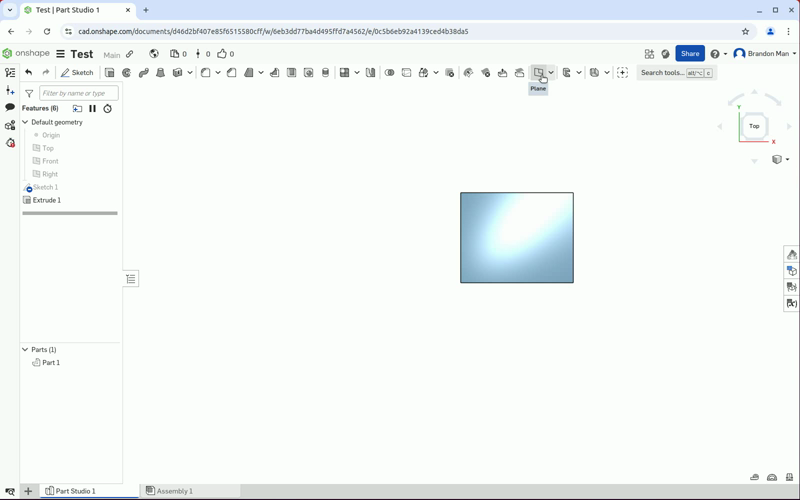
click(541, 75)
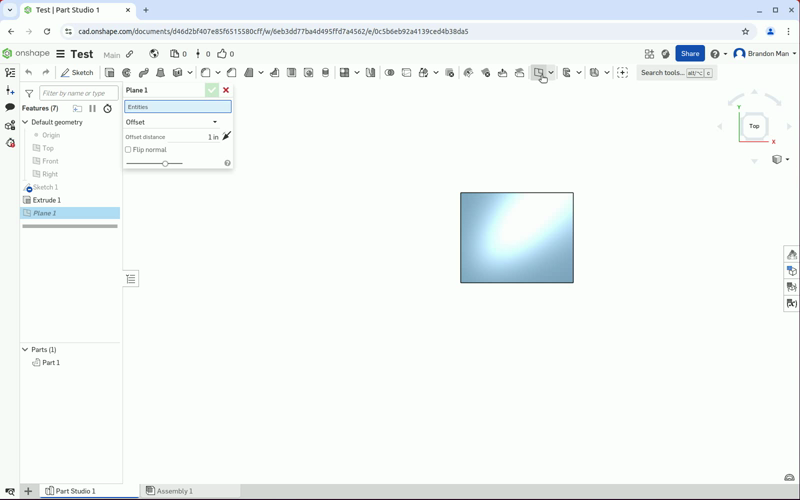
mouse_move(73, 150)
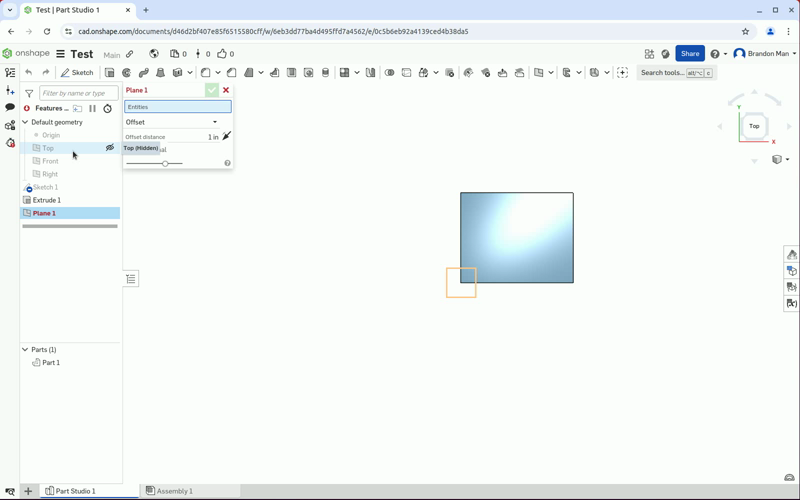
click(73, 150)
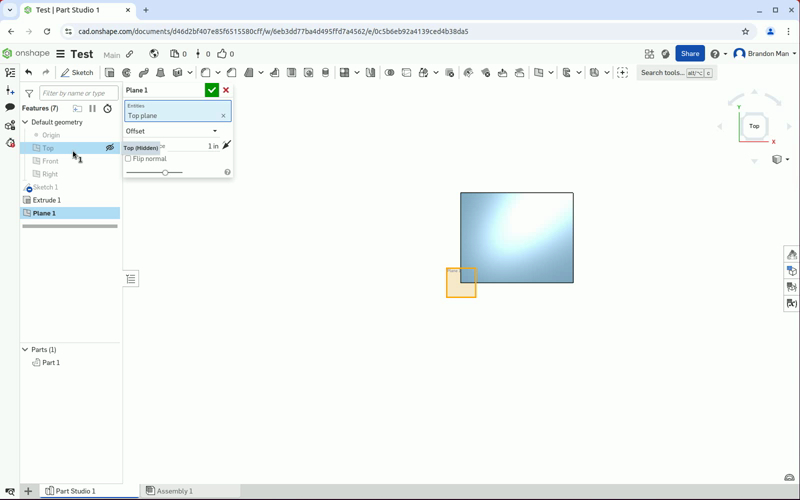
key(tab, 2)
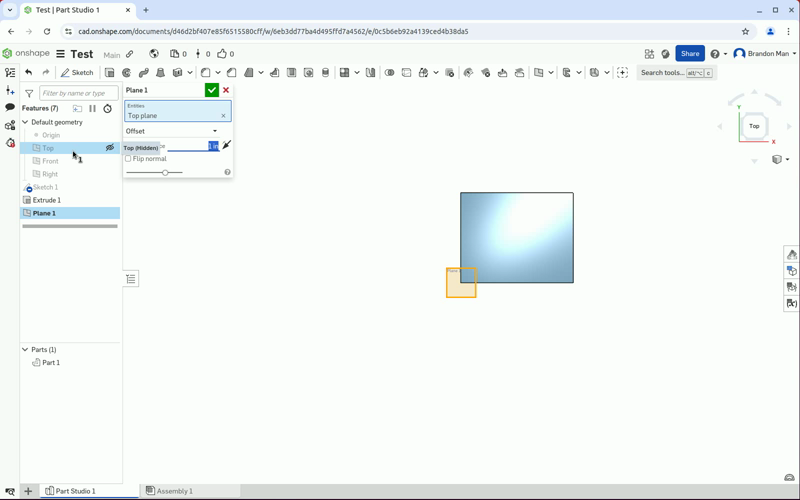
text(9.151)
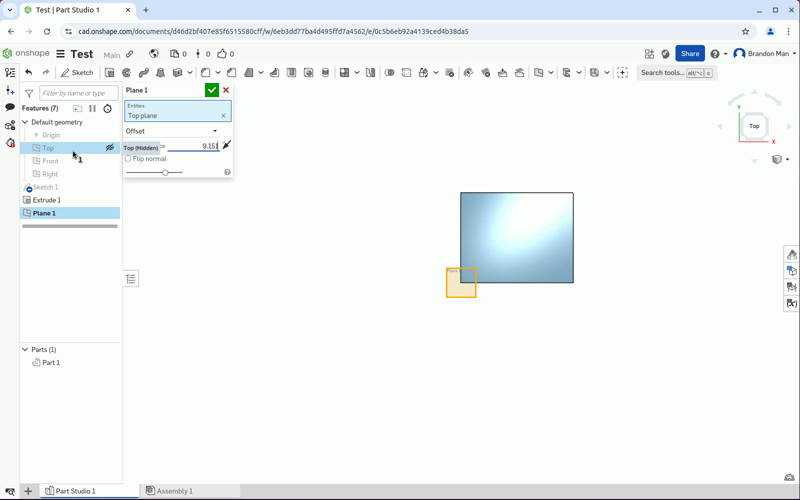
key(enter, 2)
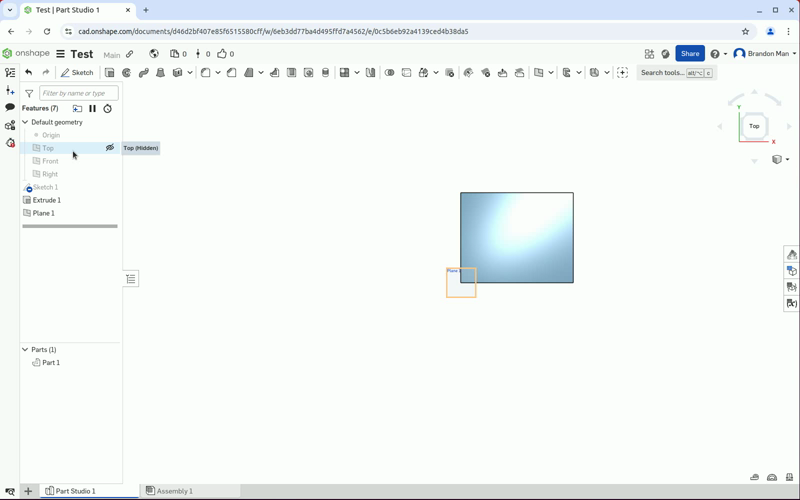
key(shift+s)
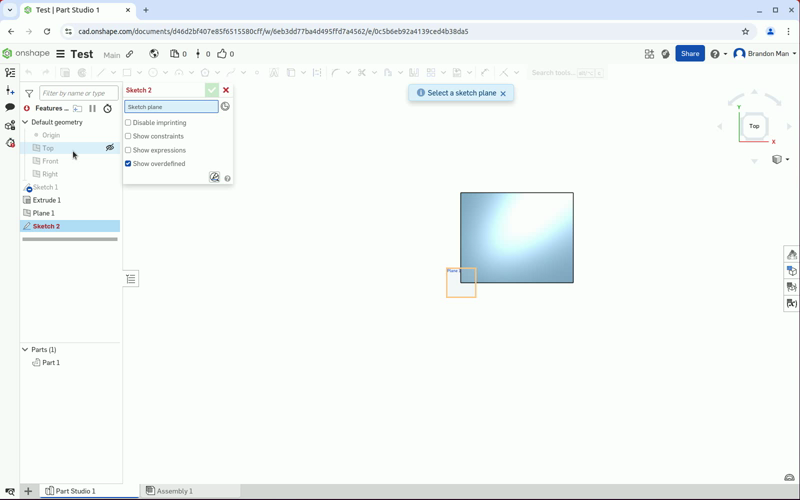
mouse_move(73, 215)
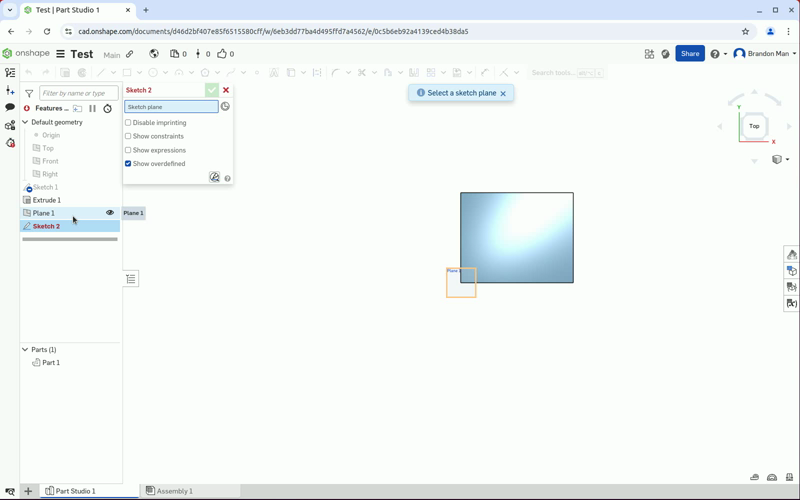
click(73, 215)
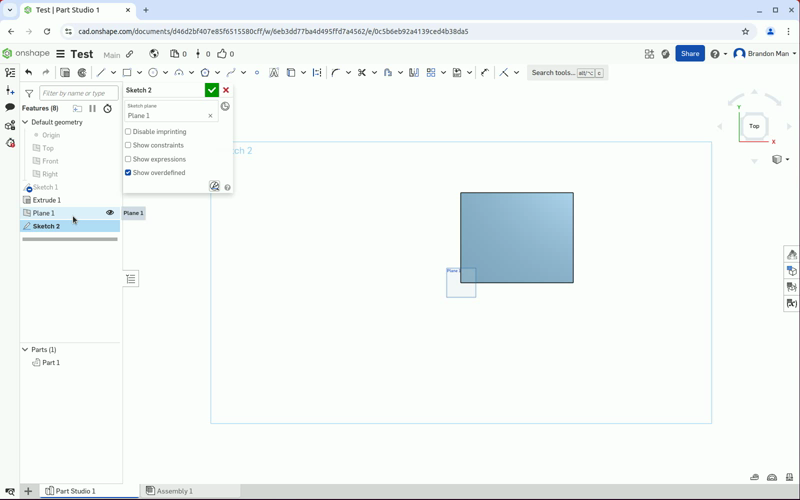
mouse_move(73, 352)
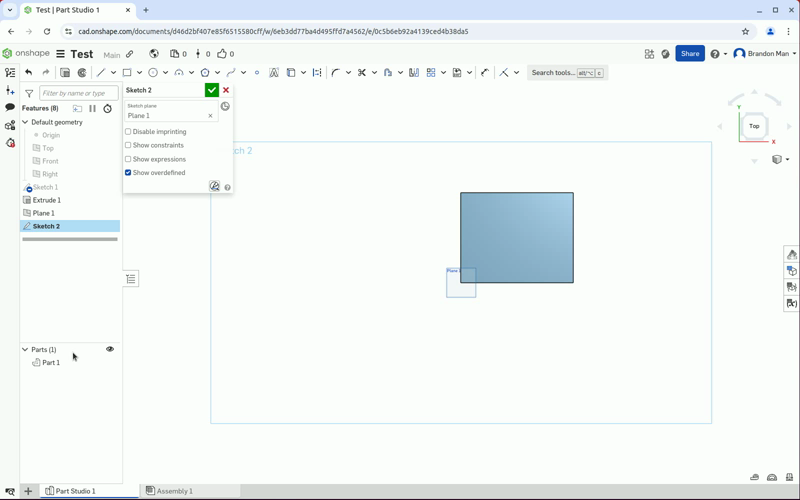
key(y)
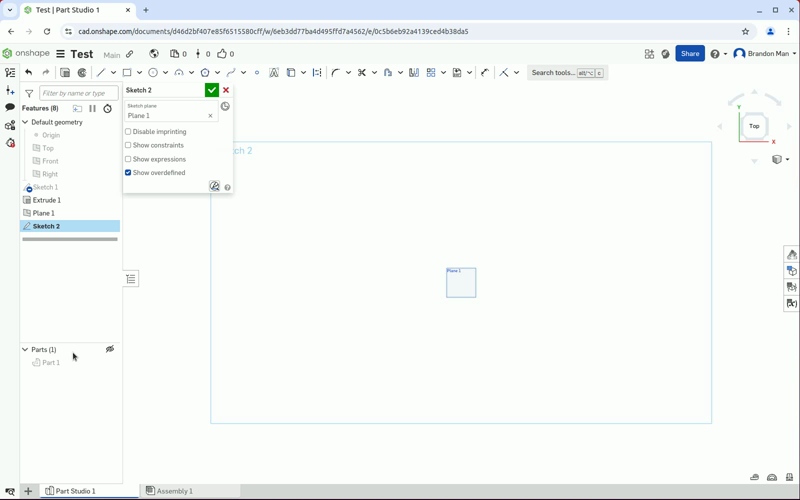
key(l)
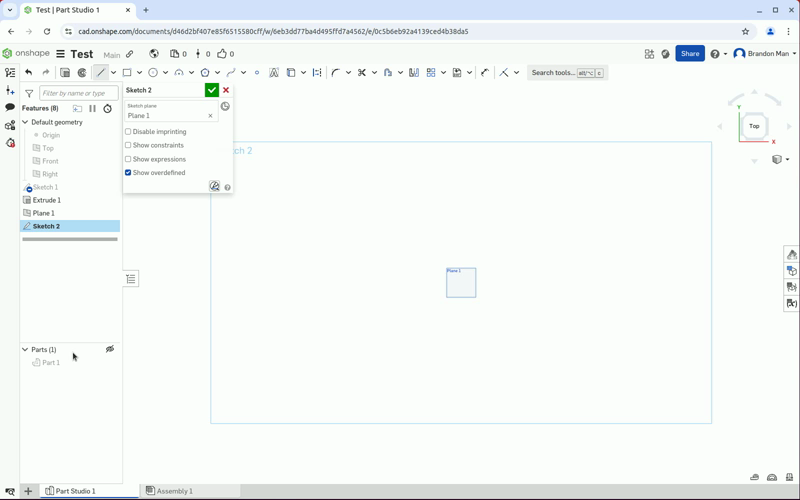
key_down(shift)
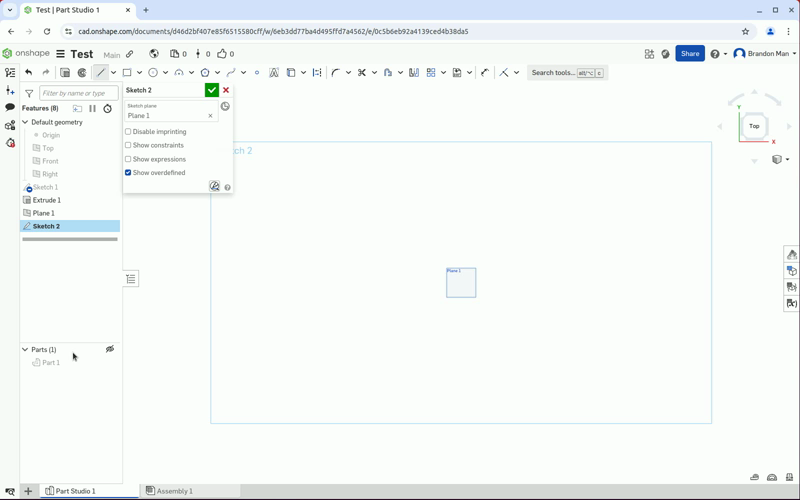
mouse_move(483, 260)
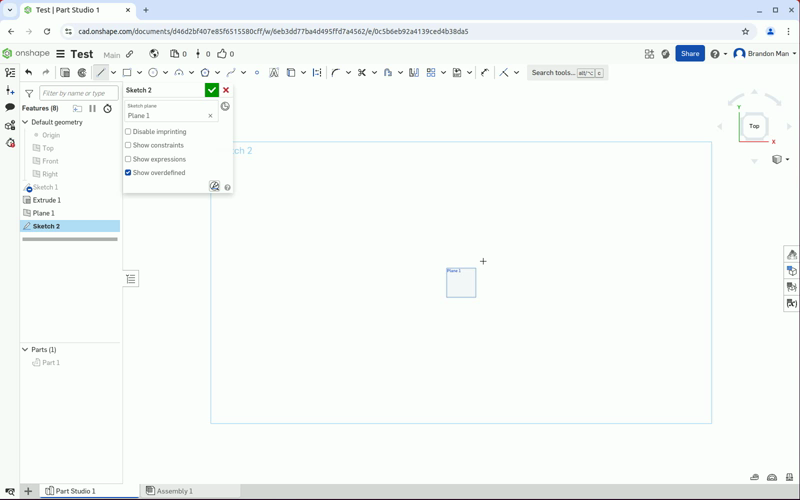
click(483, 260)
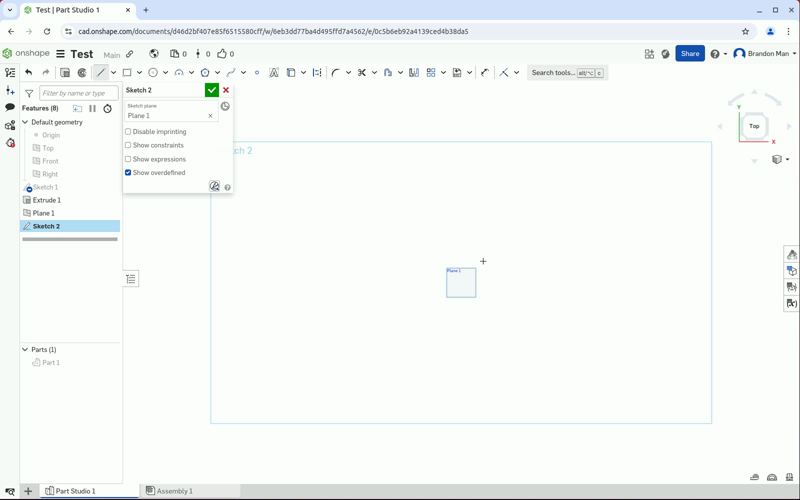
key_up(shift)
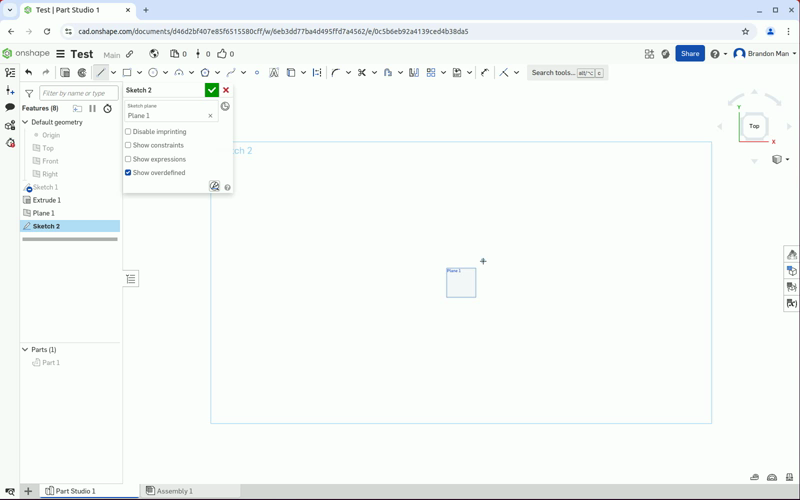
key_down(shift)
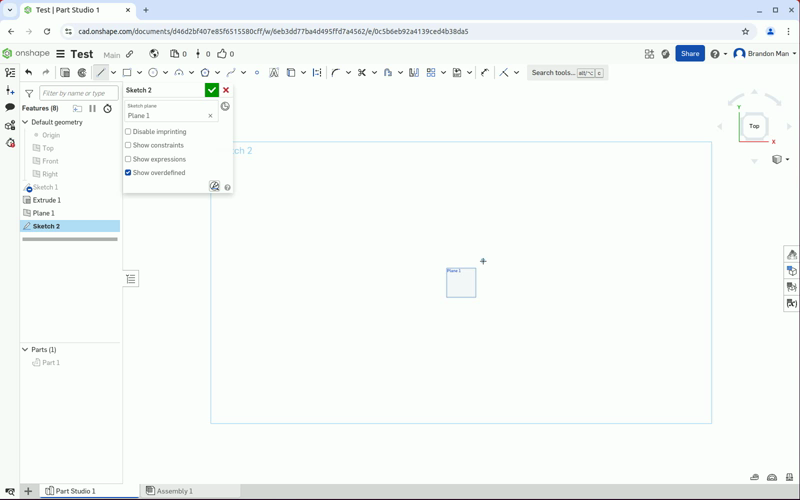
mouse_move(551, 260)
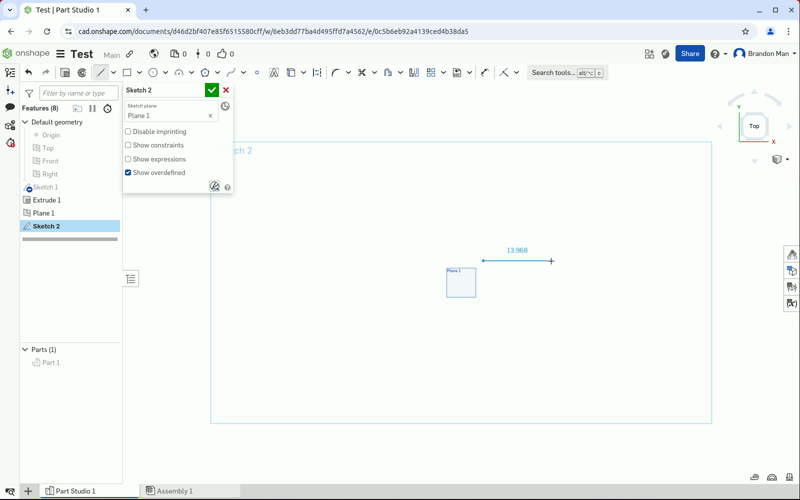
click(551, 260)
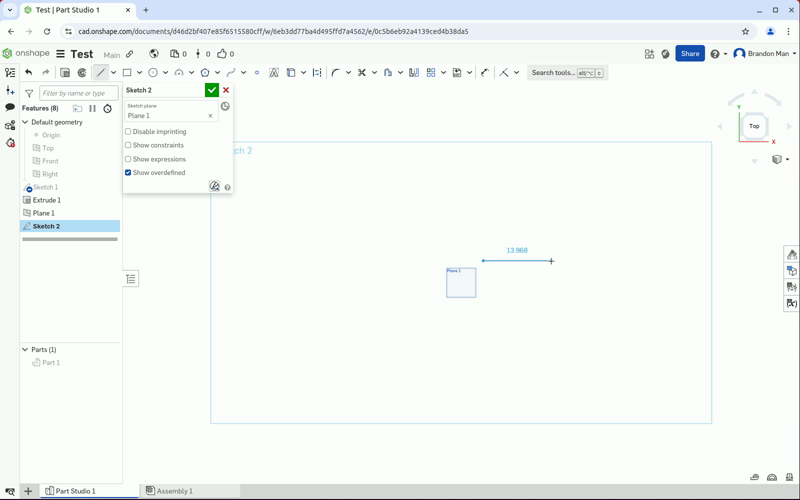
key_up(shift)
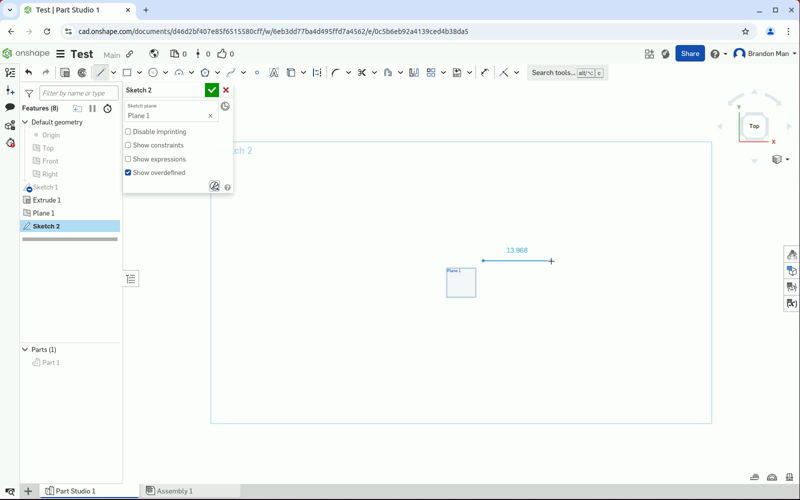
key_down(shift)
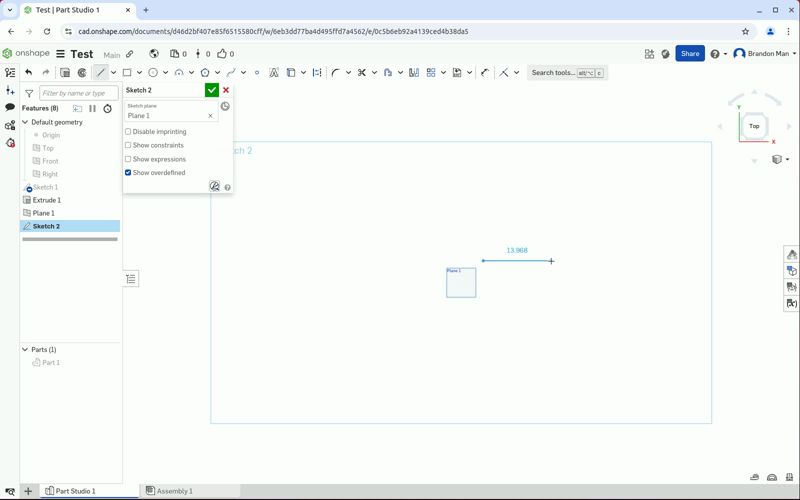
mouse_move(581, 260)
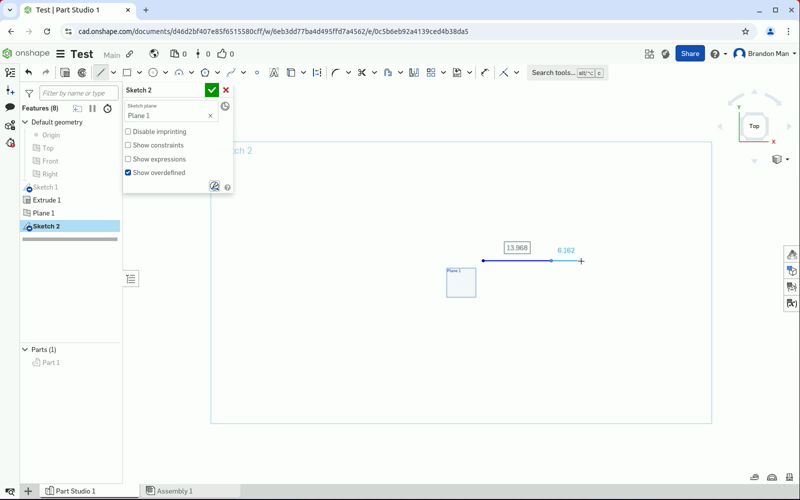
mouse_move(551, 215)
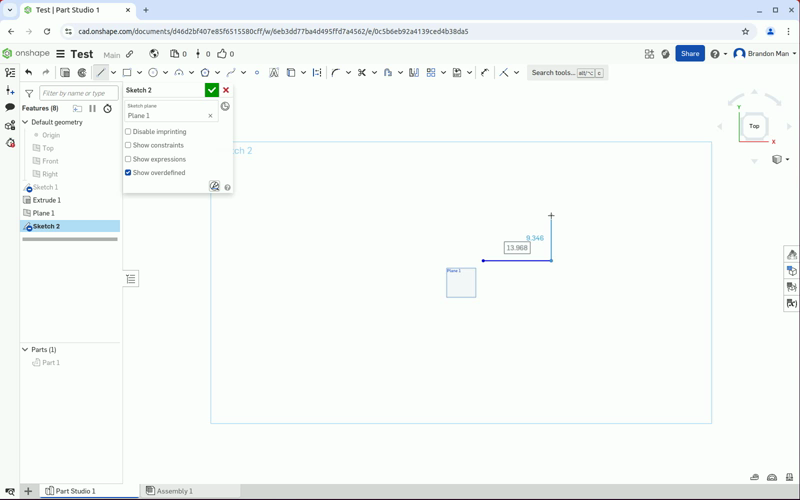
click(551, 215)
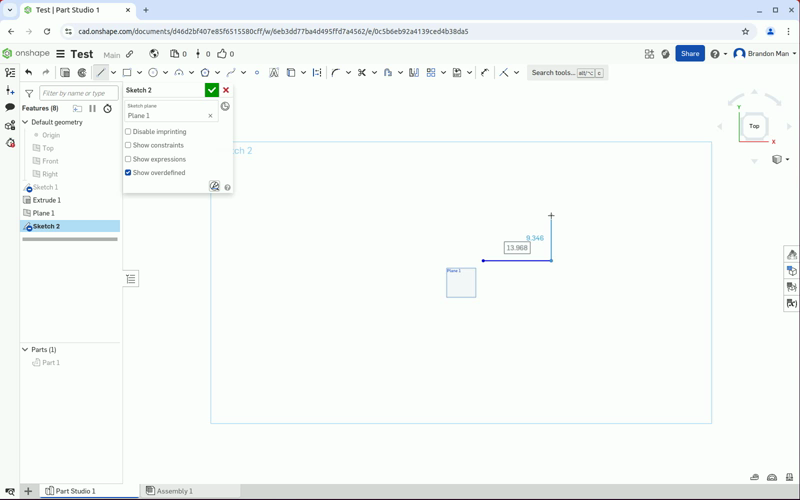
key_up(shift)
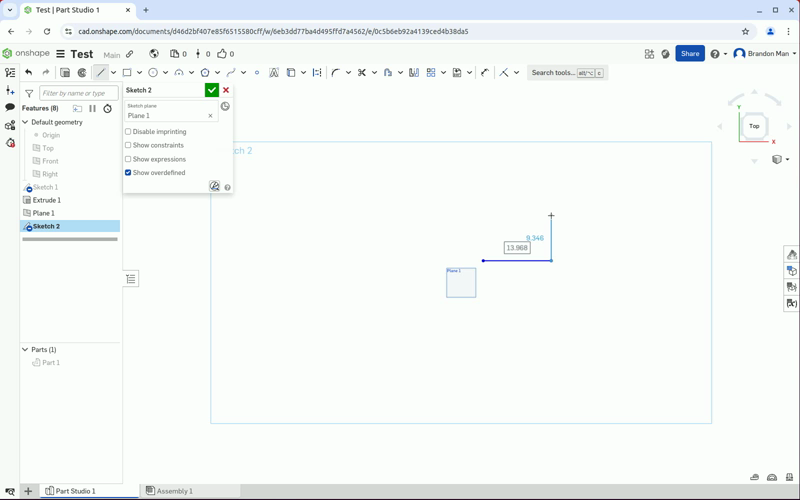
key_down(shift)
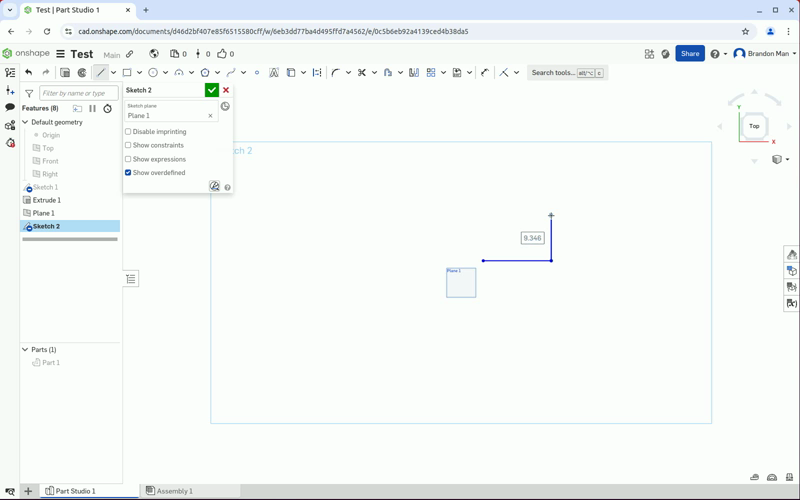
mouse_move(483, 215)
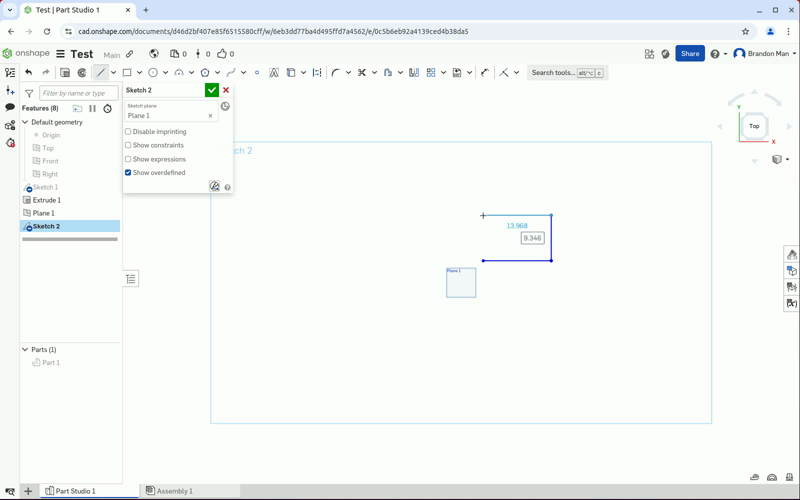
click(483, 215)
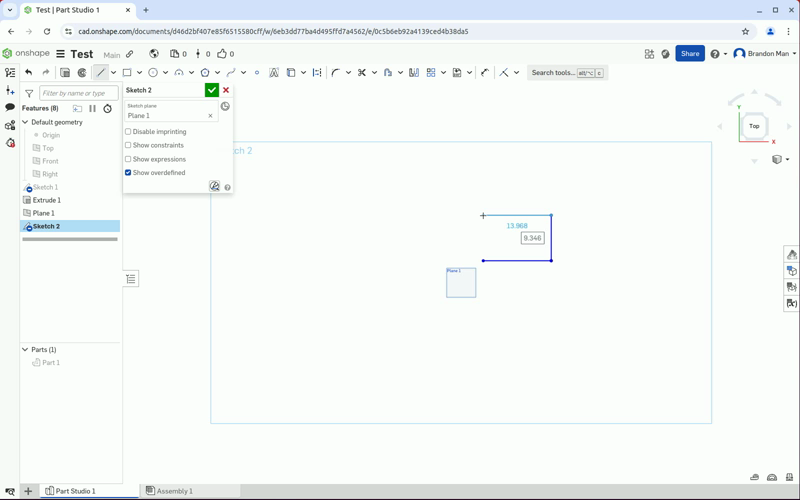
key_up(shift)
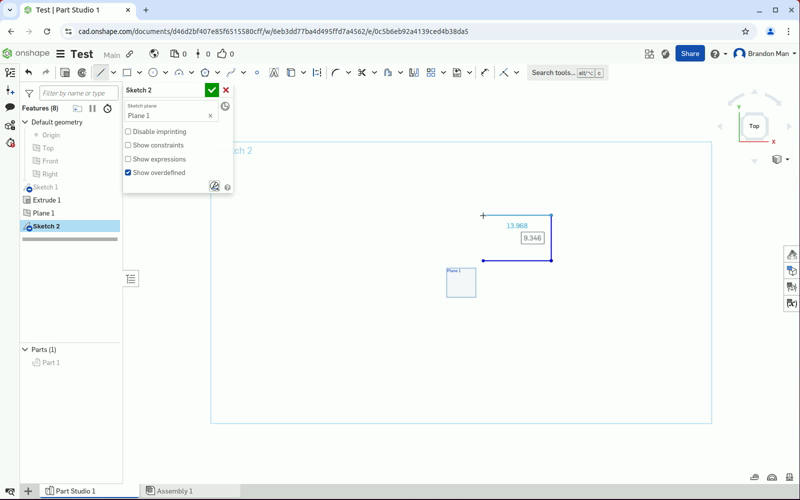
mouse_move(513, 215)
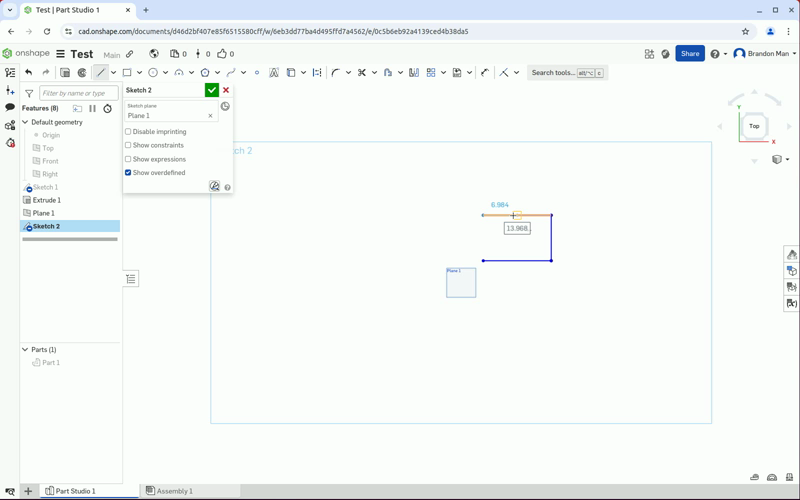
key_down(shift)
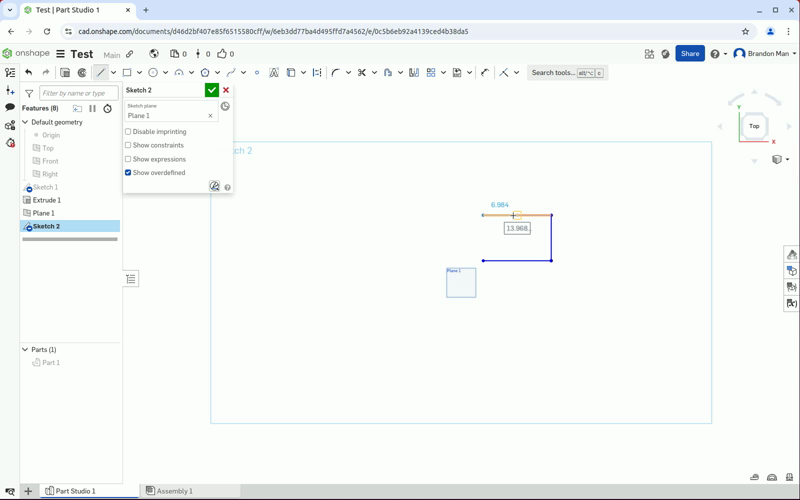
mouse_move(483, 260)
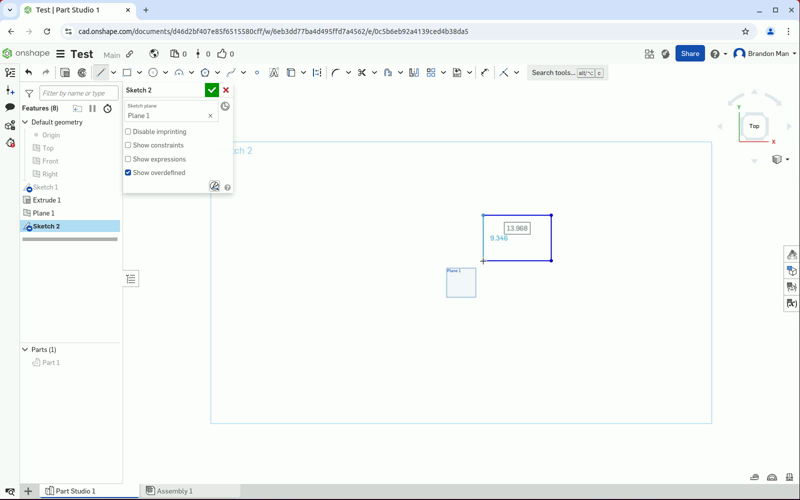
key_up(shift)
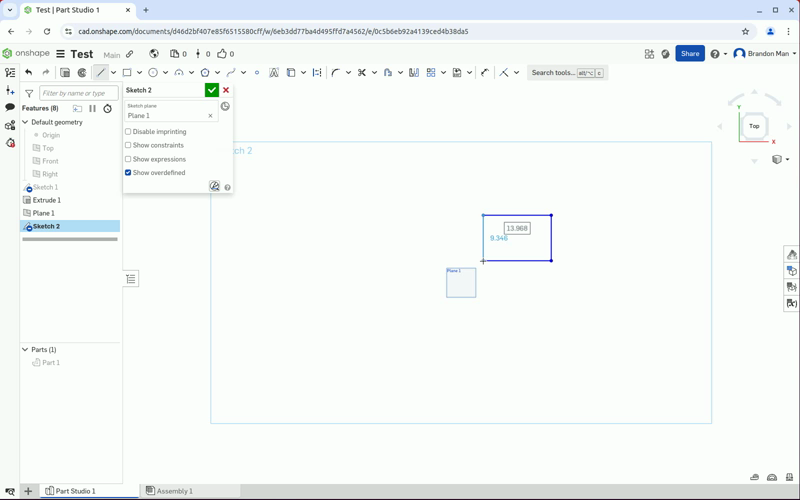
click(483, 260)
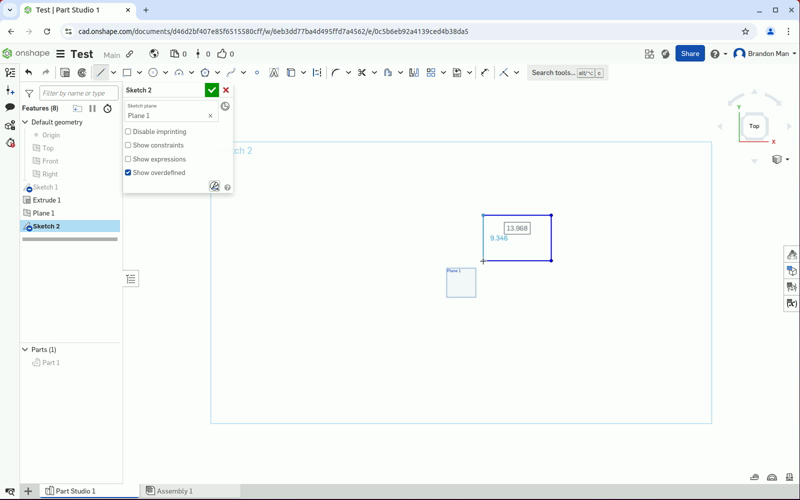
key(esc)
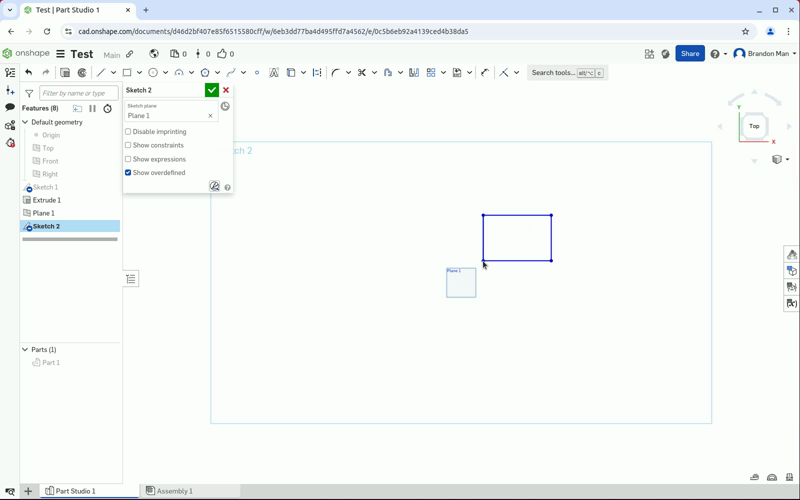
mouse_move(509, 228)
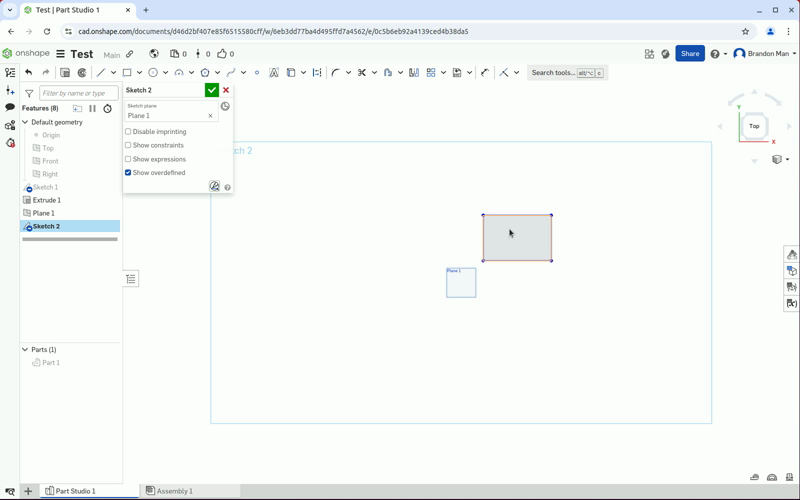
click(509, 228)
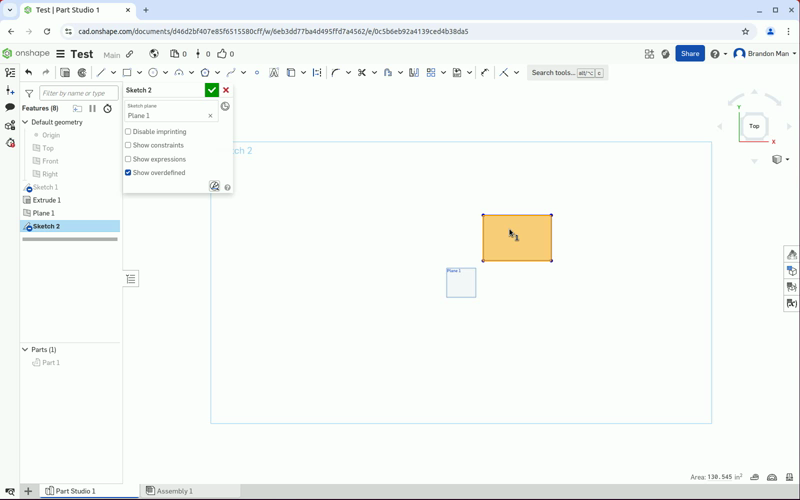
mouse_move(73, 352)
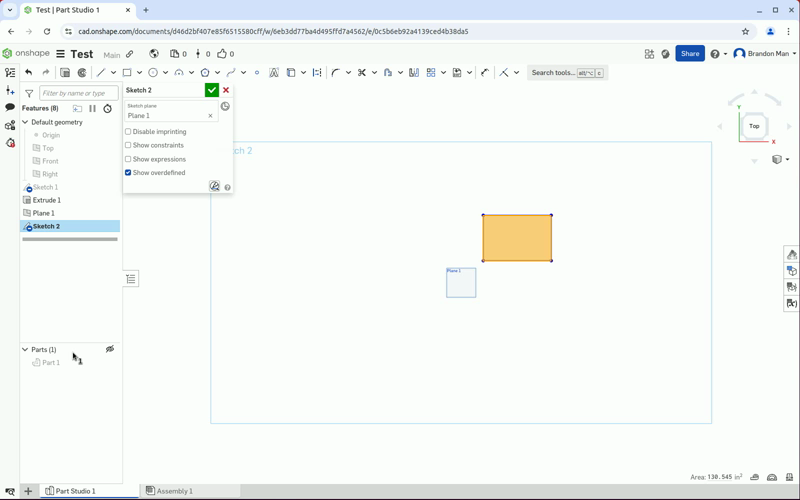
key(shift+y)
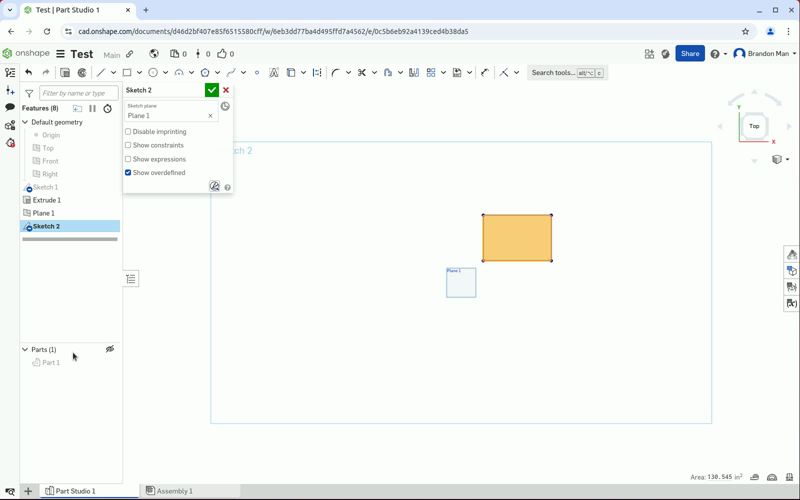
key(shift+e)
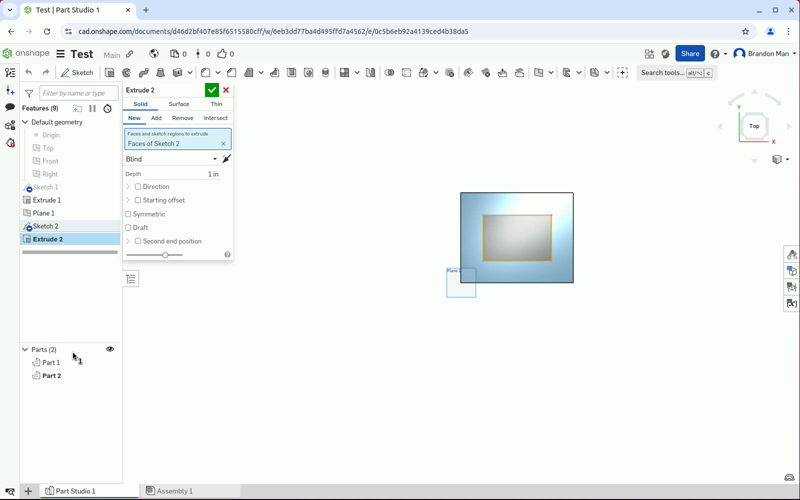
mouse_move(143, 106)
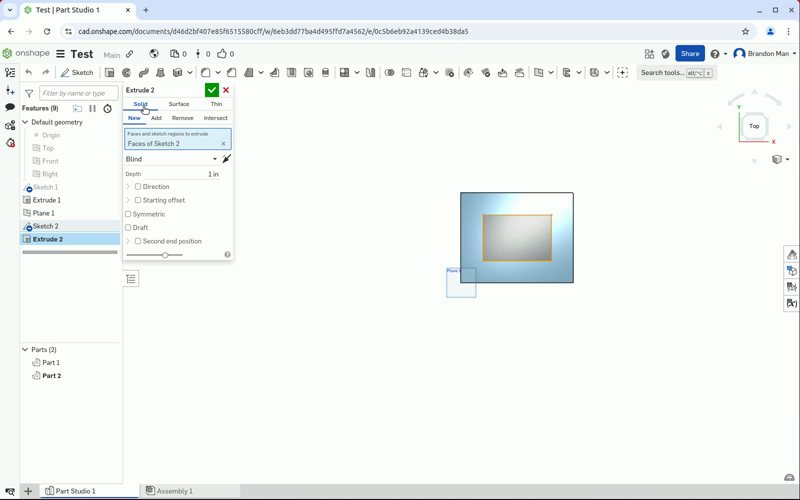
click(143, 106)
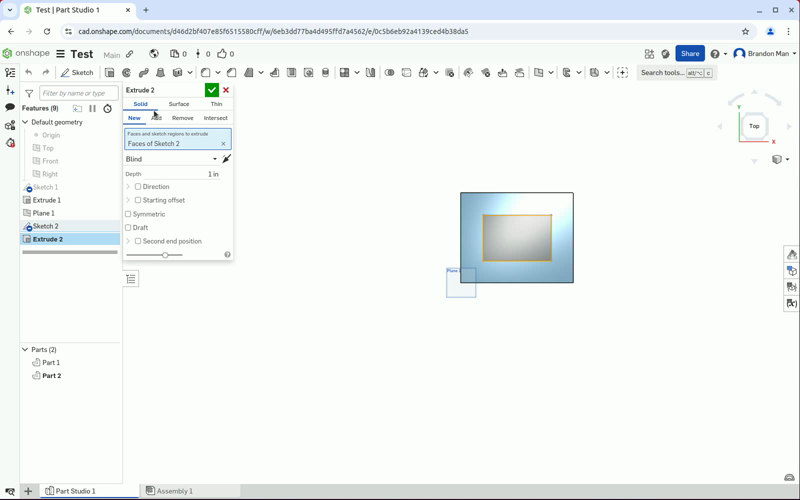
mouse_move(186, 120)
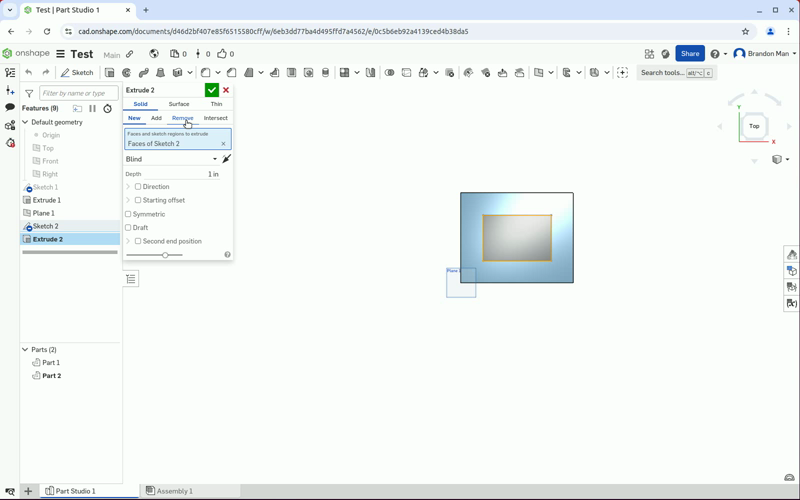
click(186, 120)
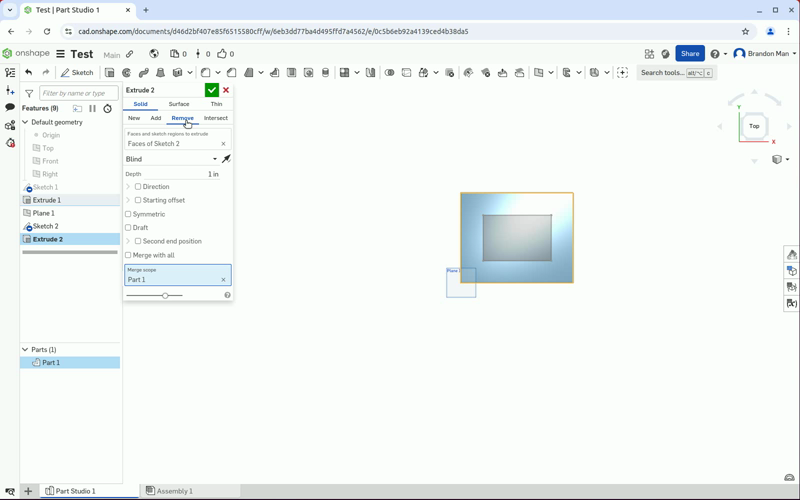
key(tab, 4)
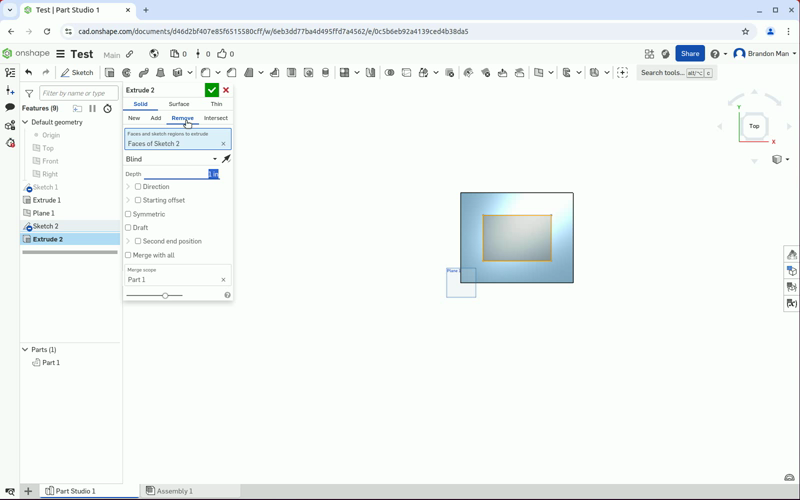
text(9.147)
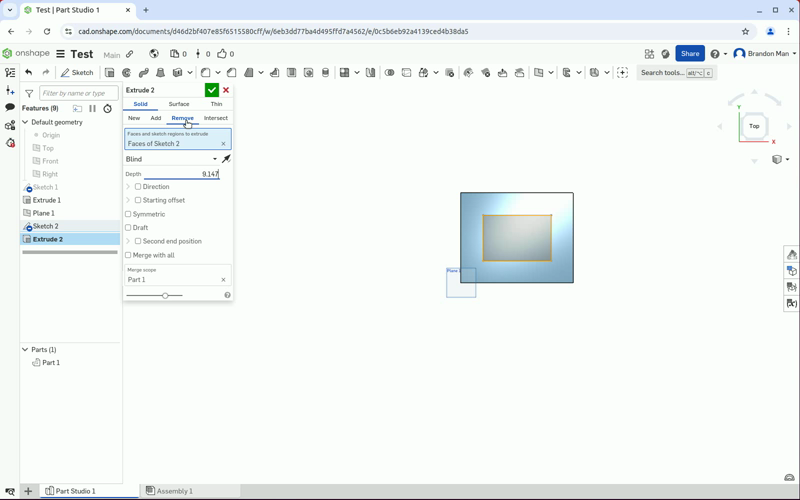
key(tab, 6)
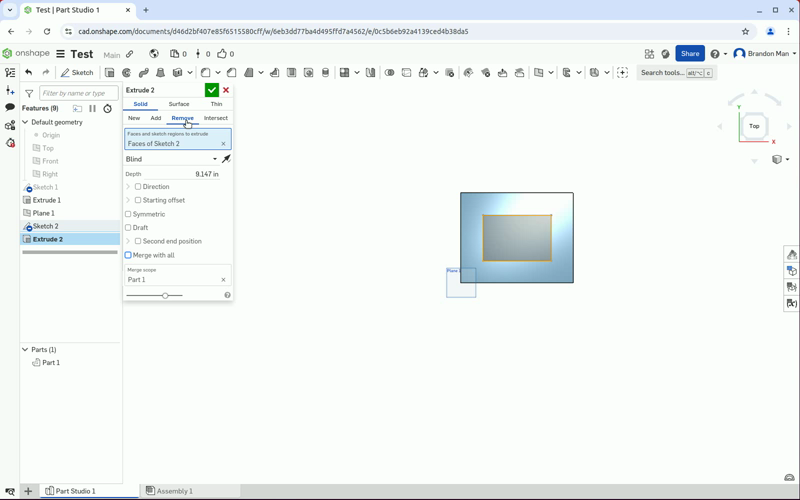
key(space)
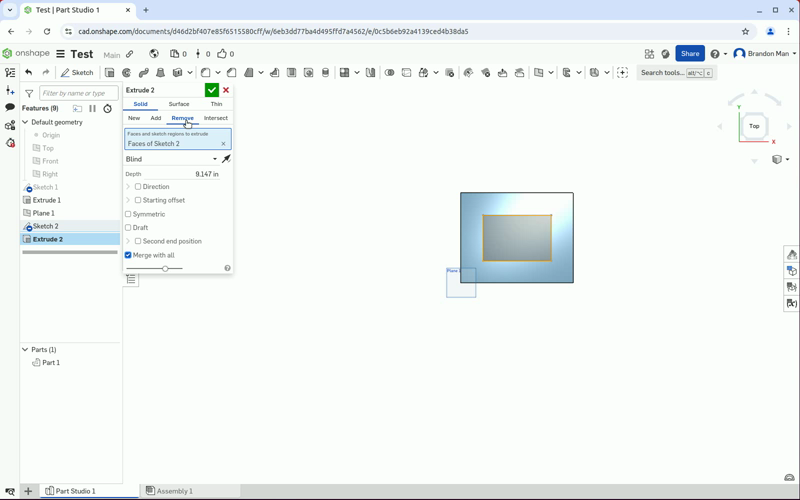
key(enter)
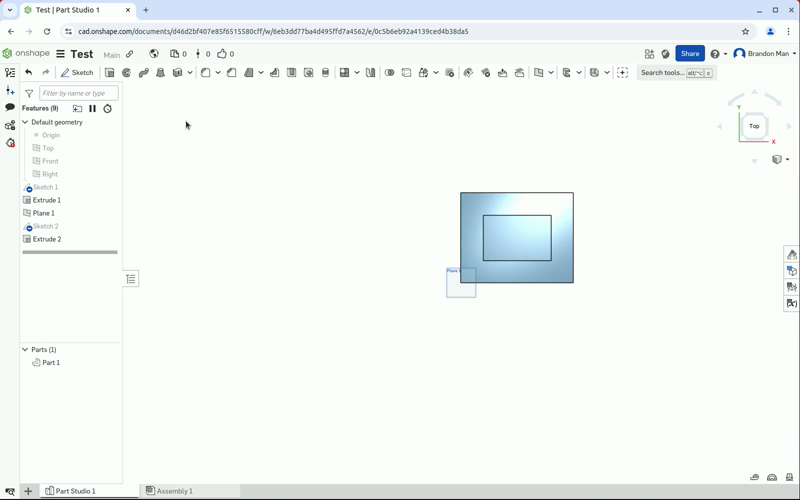
key(shift+h)
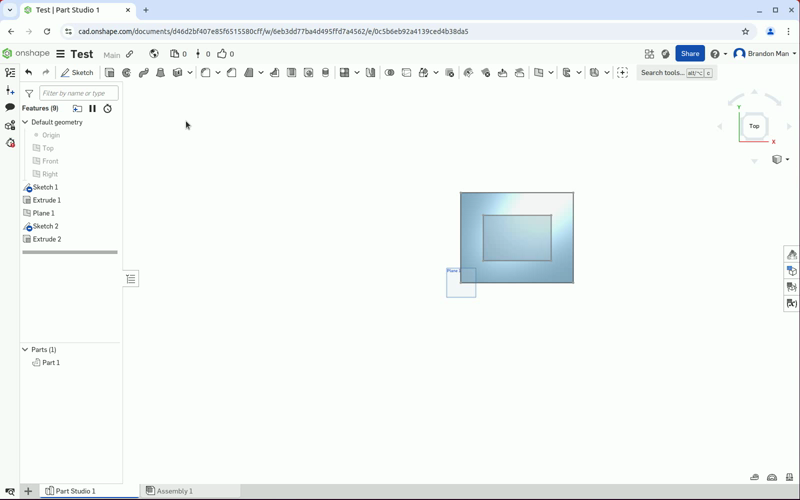
key(shift+h)
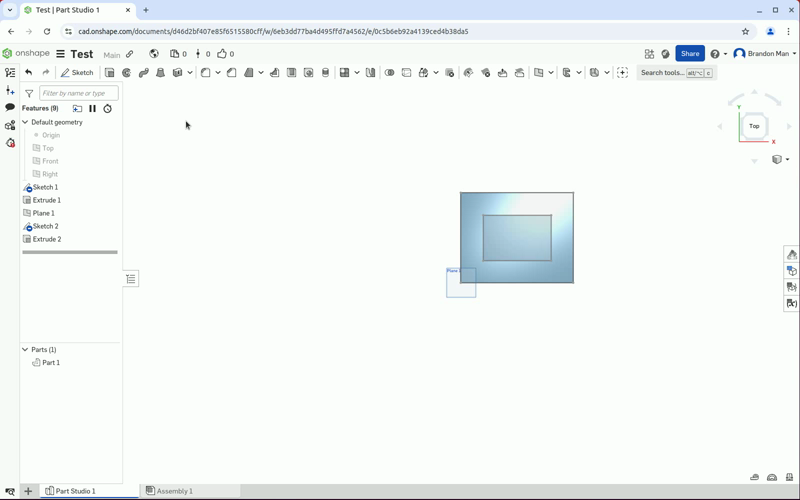
key(shift+7)
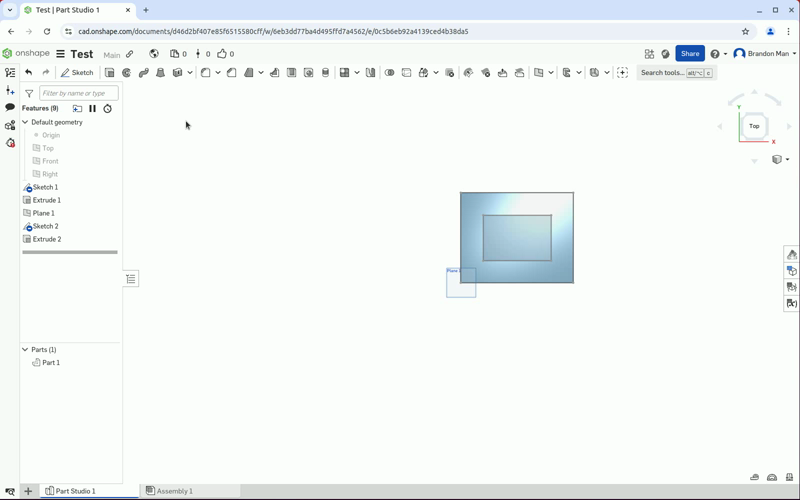
key(up, 3)
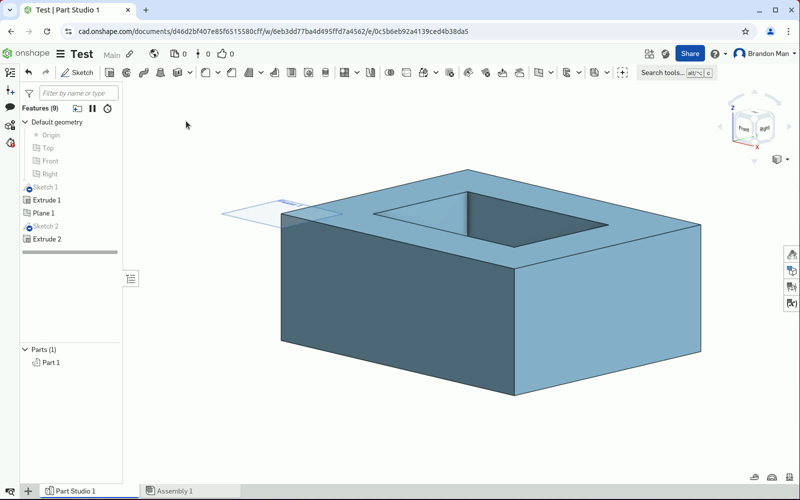
key(left, 3)
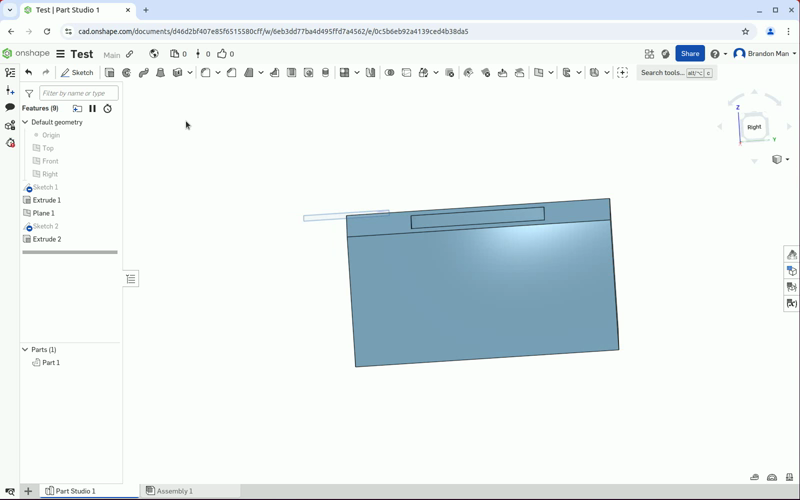
key(right, 3)
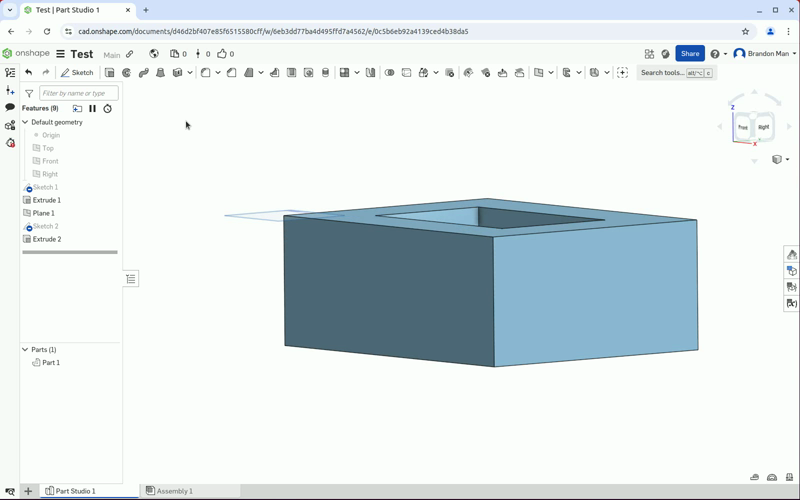
key(down, 3)
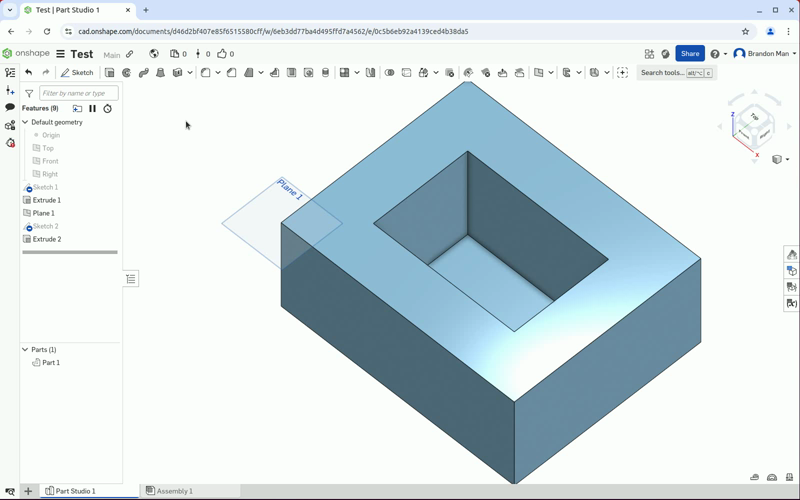
mouse_move(73, 189)
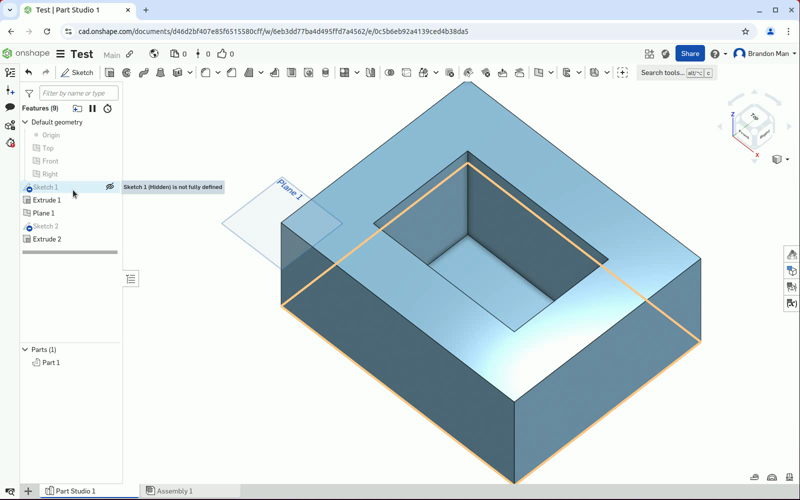
click(73, 189)